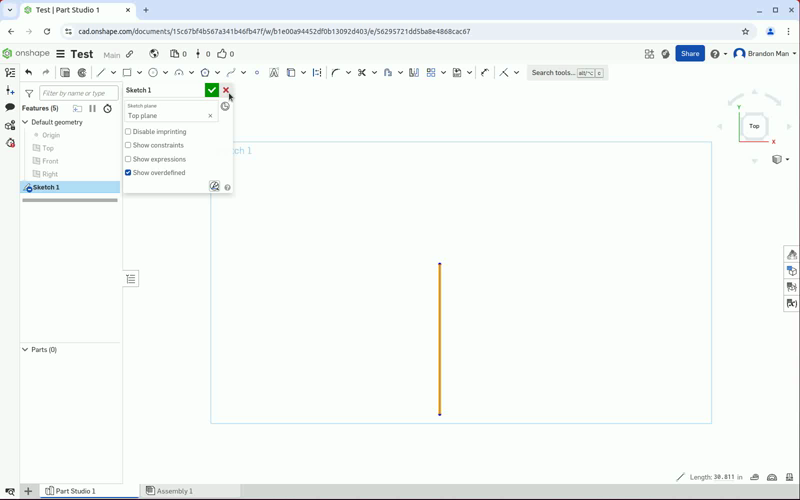
key(shift+h)
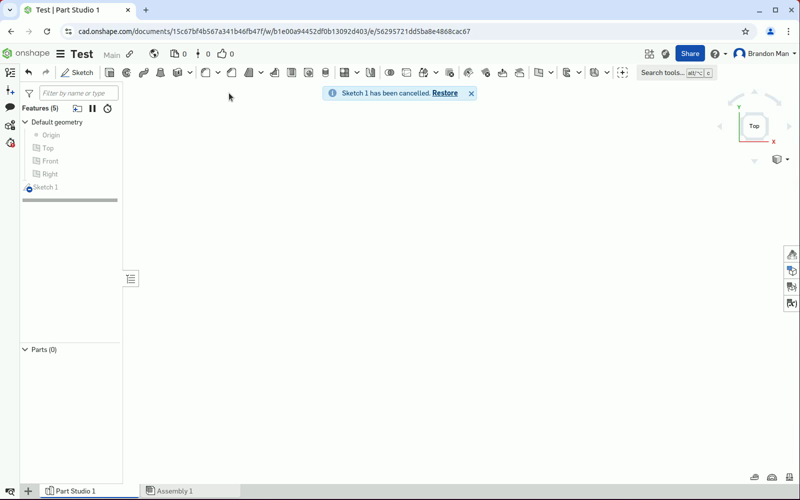
mouse_move(73, 352)
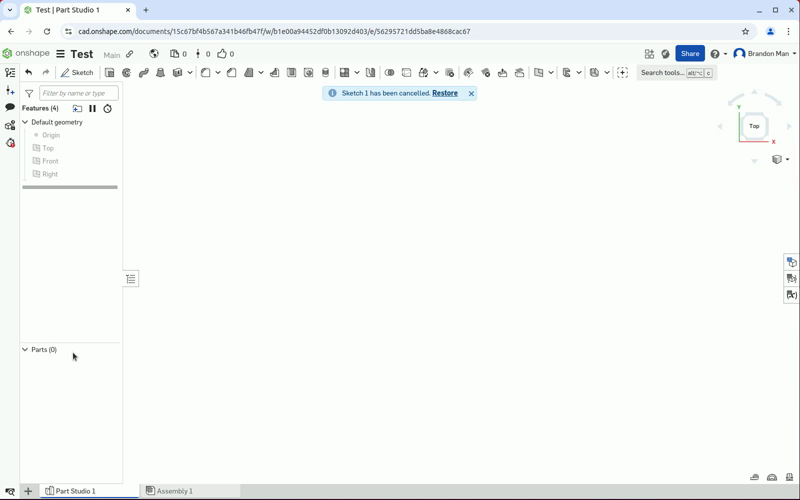
key(y)
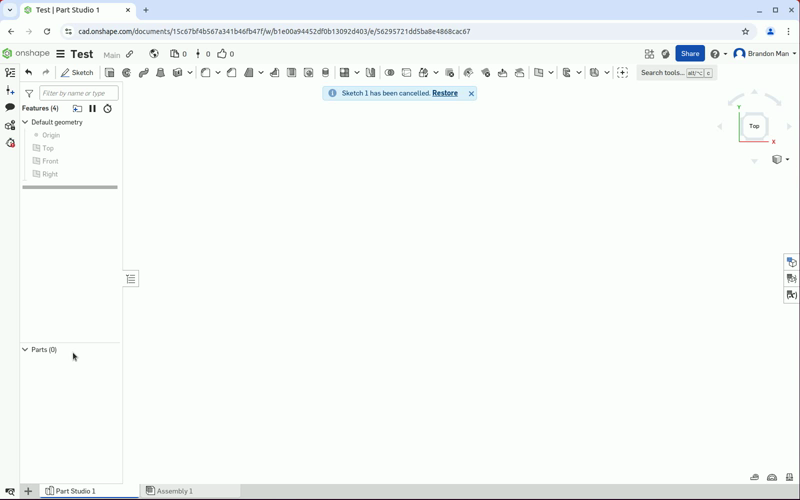
key(shift+p)
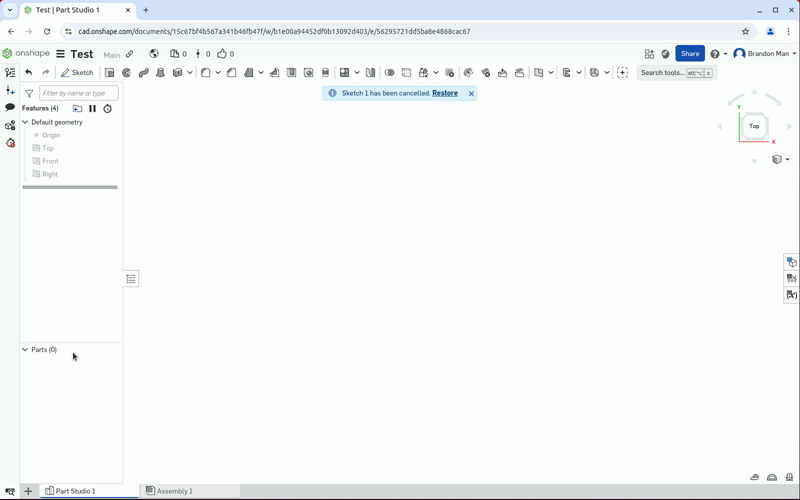
key(space)
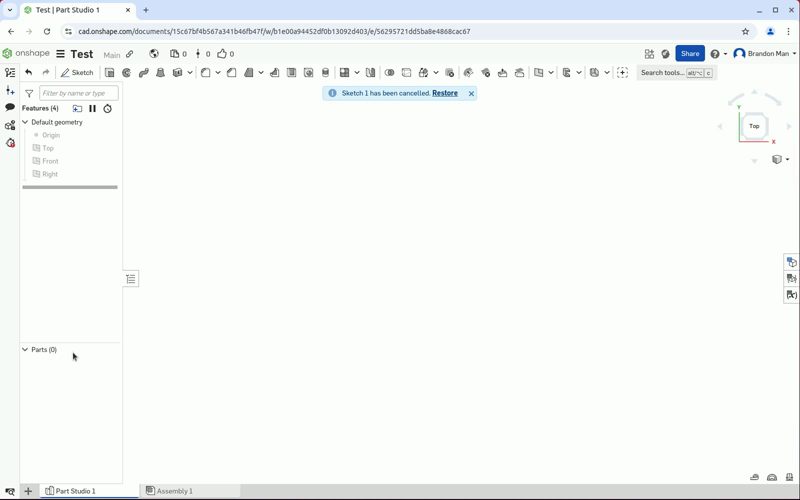
key_down(shift)
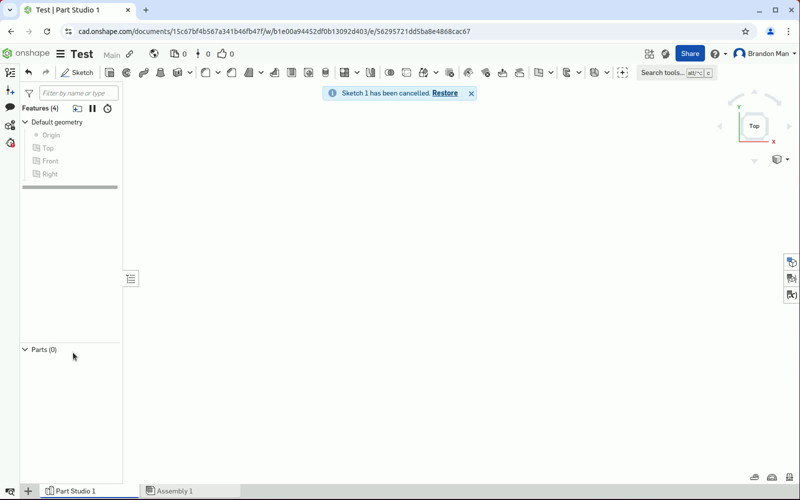
key(up)
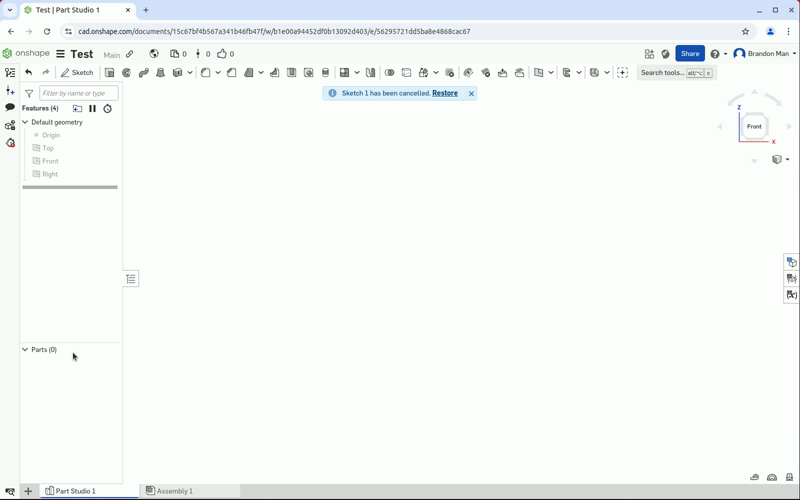
key_up(shift)
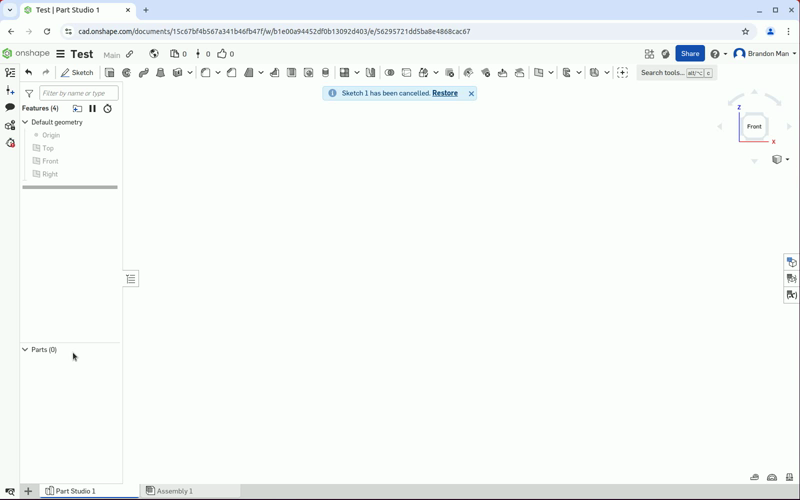
mouse_move(73, 352)
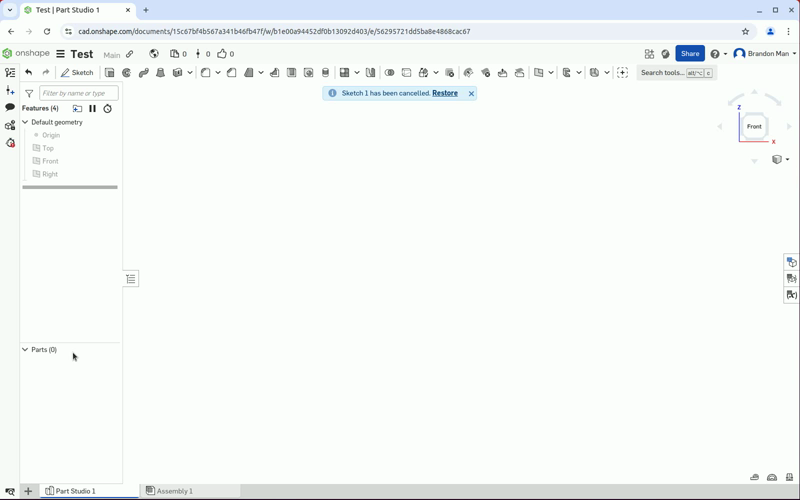
key(shift+y)
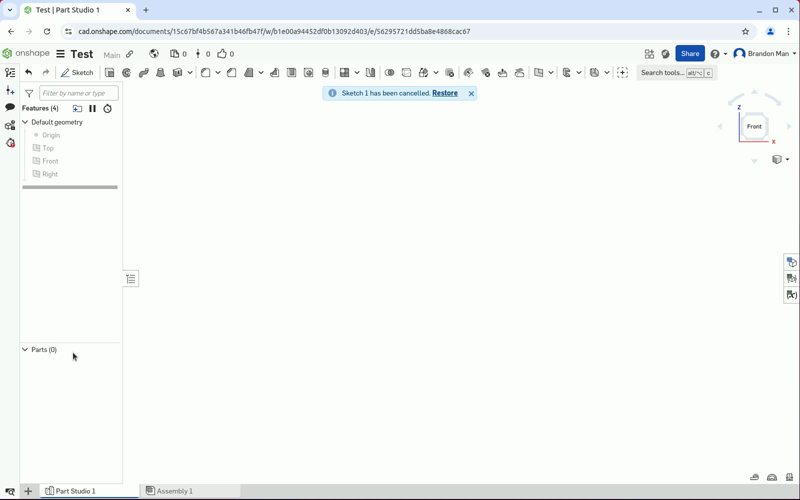
key(shift+s)
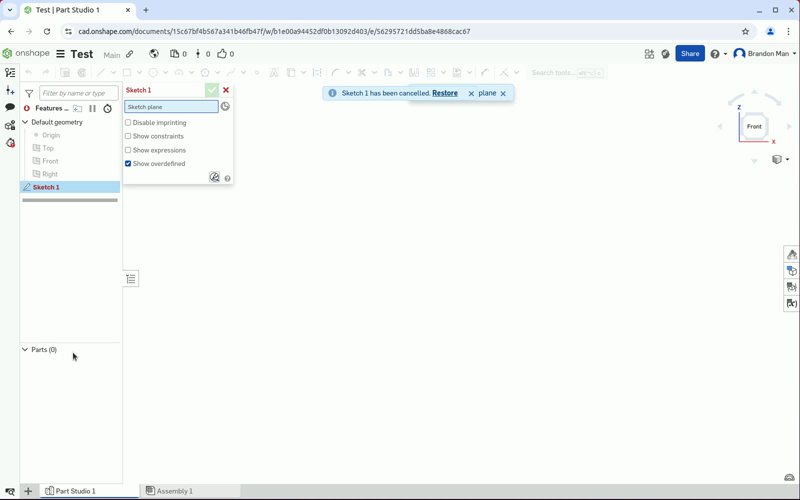
mouse_move(73, 163)
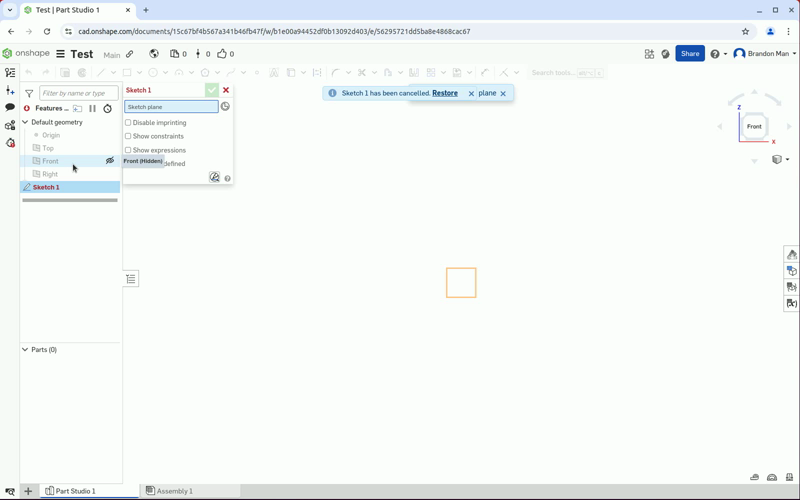
click(73, 163)
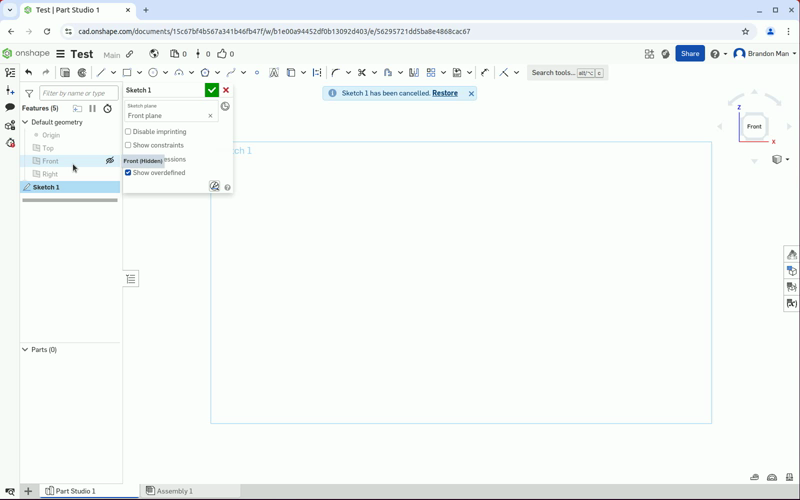
mouse_move(73, 352)
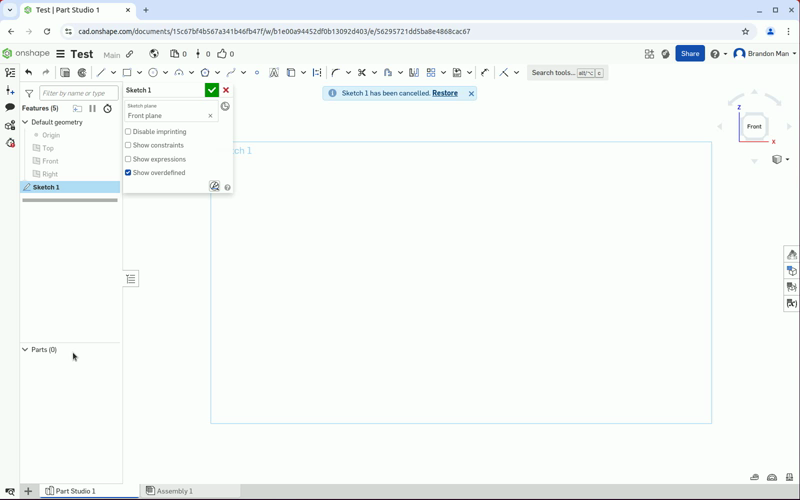
key(y)
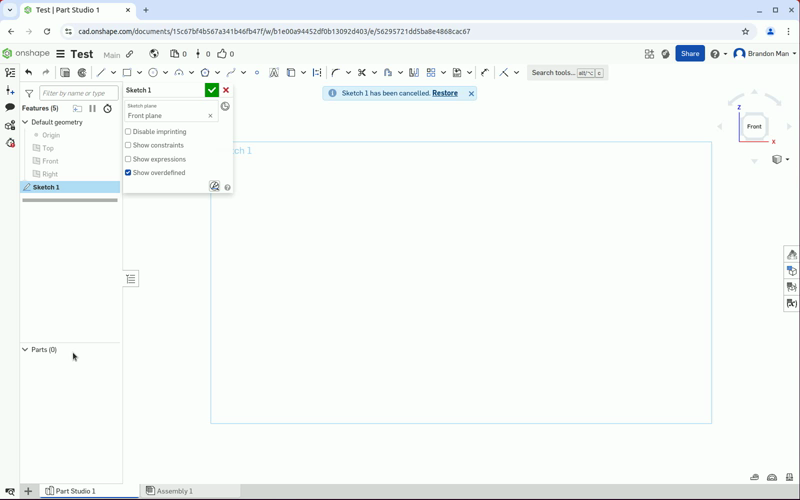
key(l)
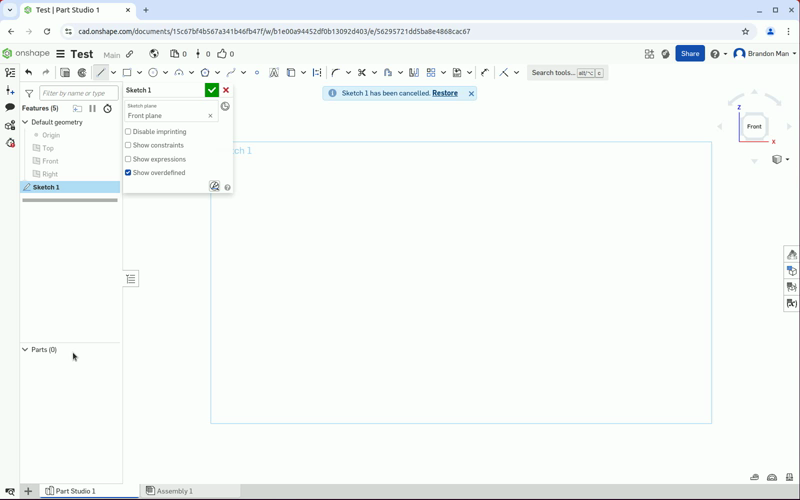
key_down(shift)
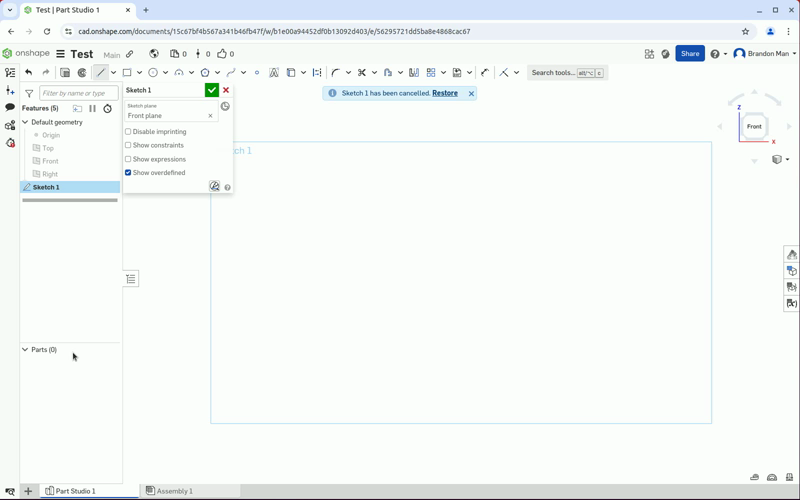
mouse_move(353, 290)
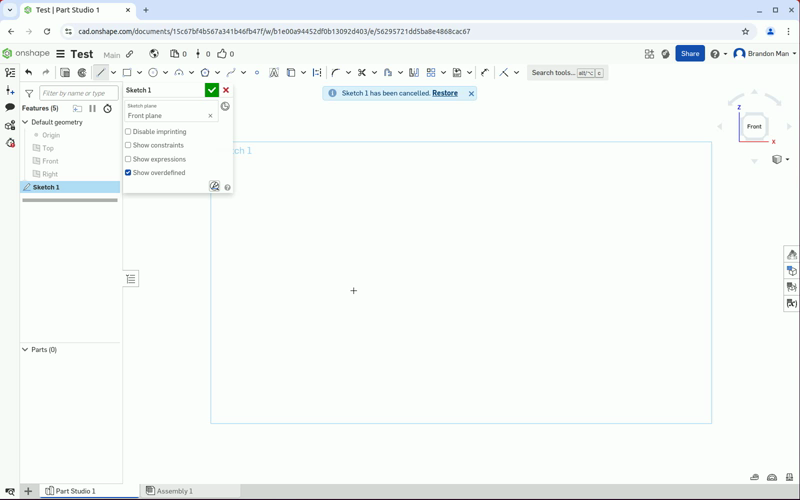
click(353, 290)
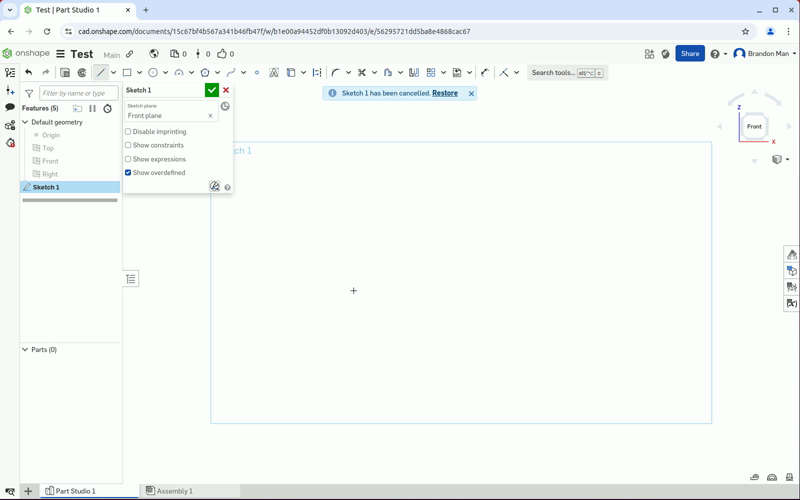
key_up(shift)
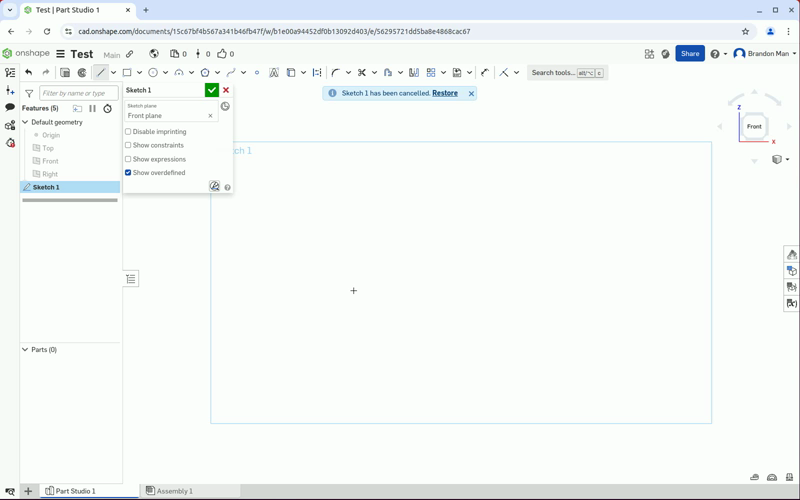
key_down(shift)
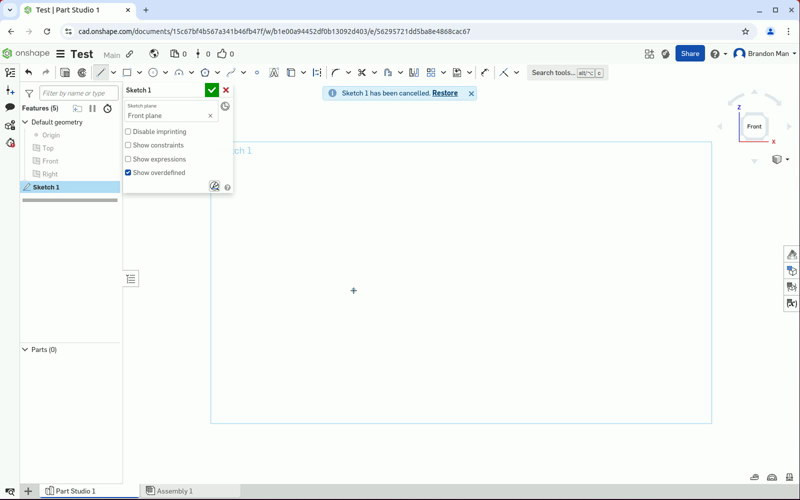
mouse_move(456, 309)
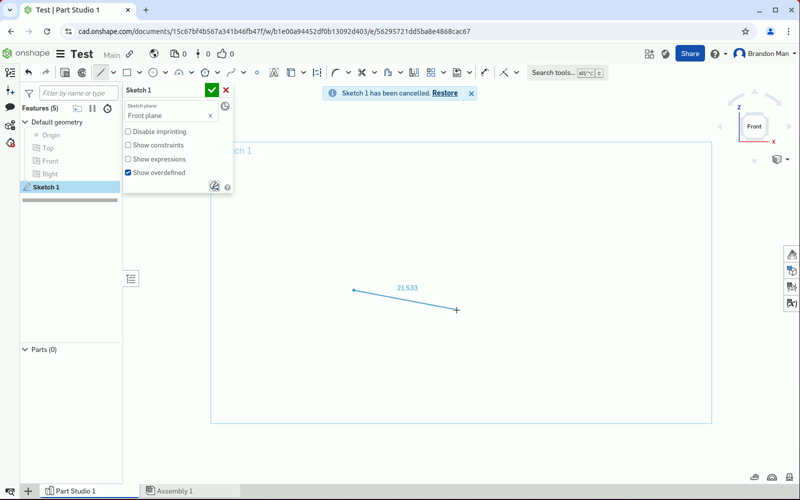
click(456, 309)
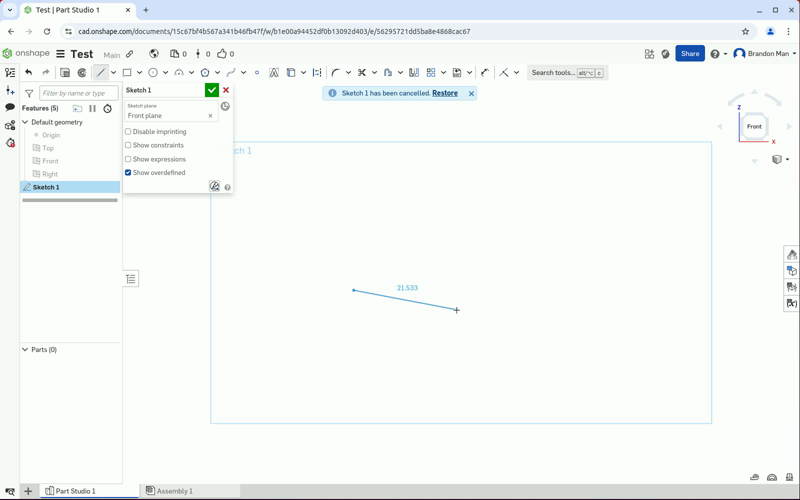
key_up(shift)
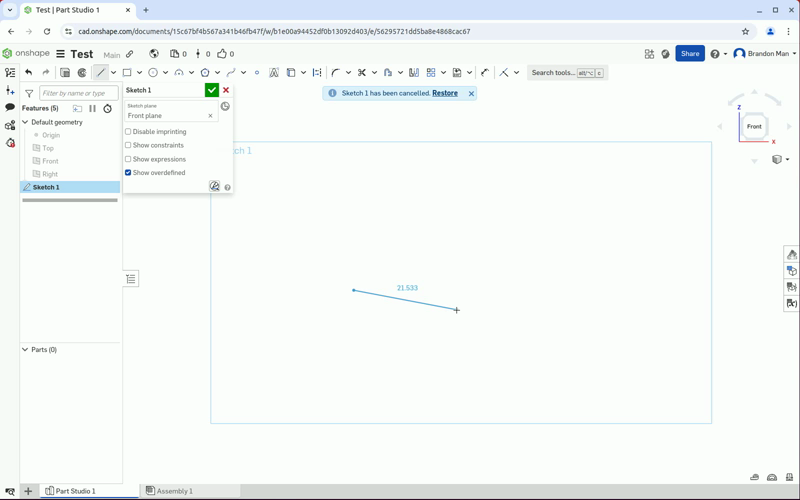
key(esc)
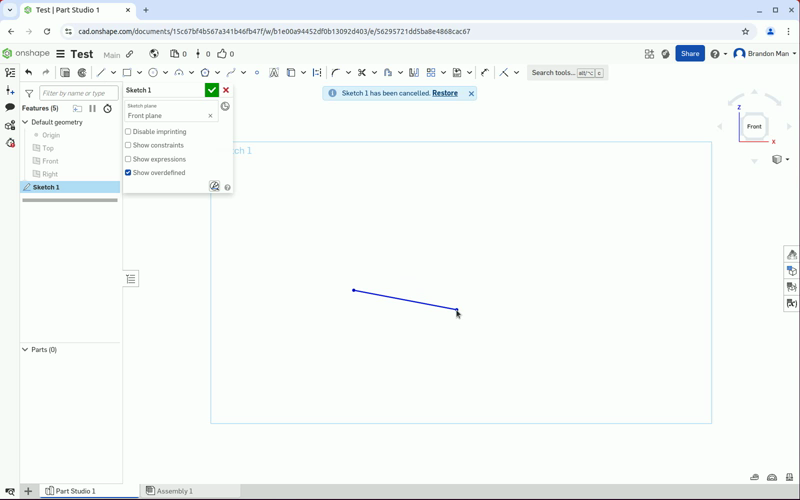
key(a)
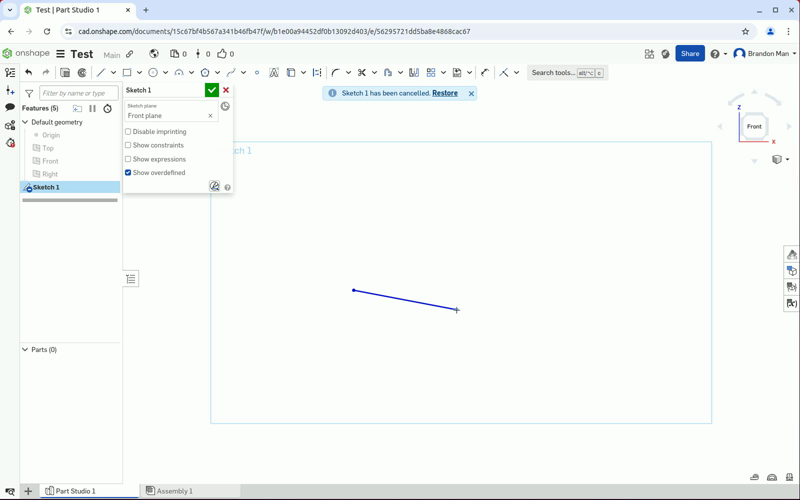
mouse_move(456, 309)
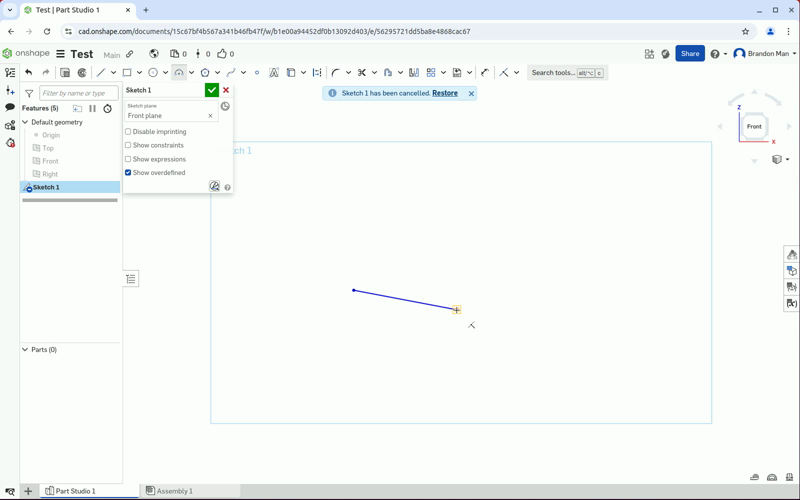
click(456, 309)
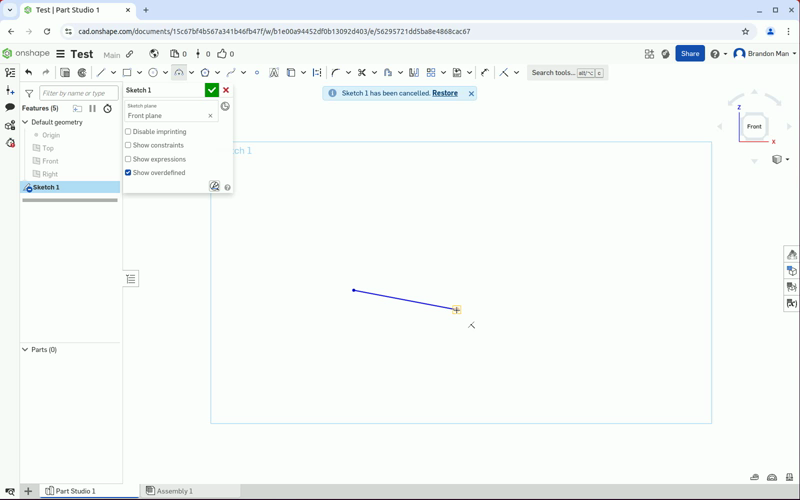
key_down(shift)
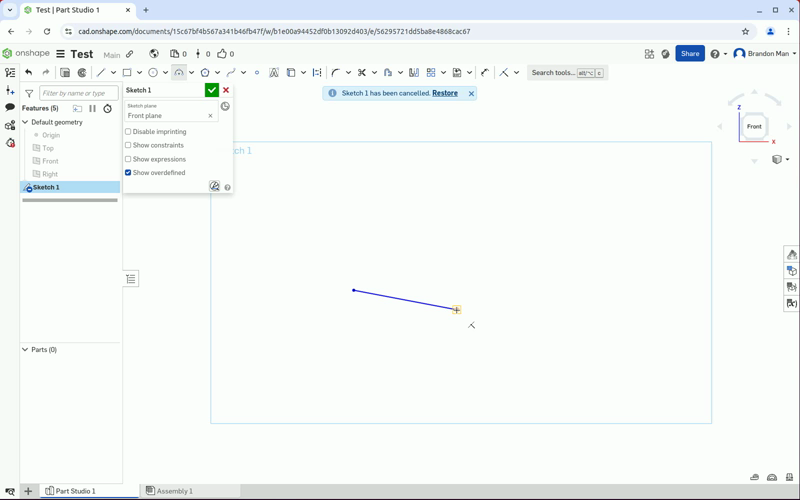
mouse_move(456, 257)
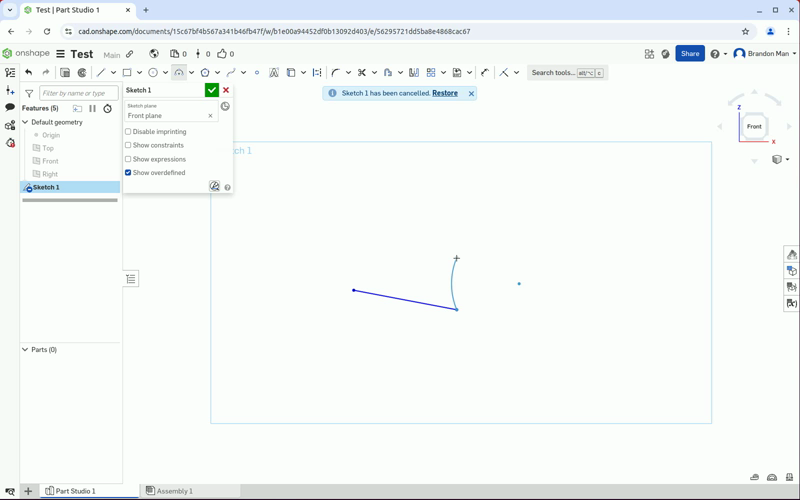
click(456, 257)
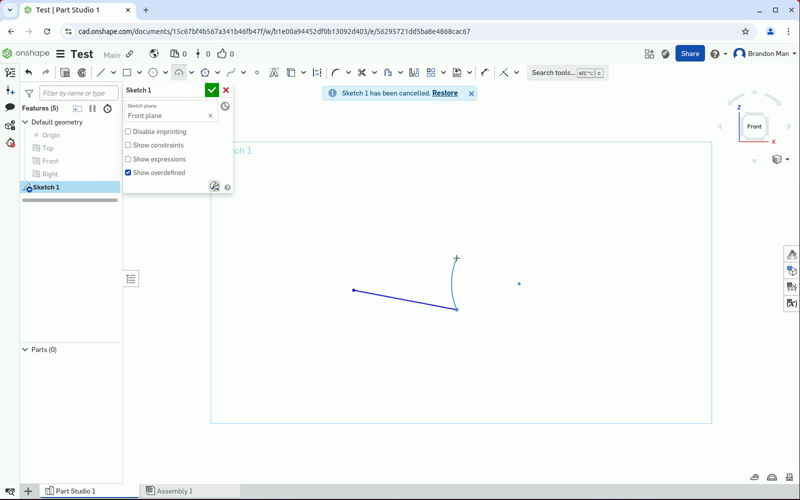
mouse_move(487, 283)
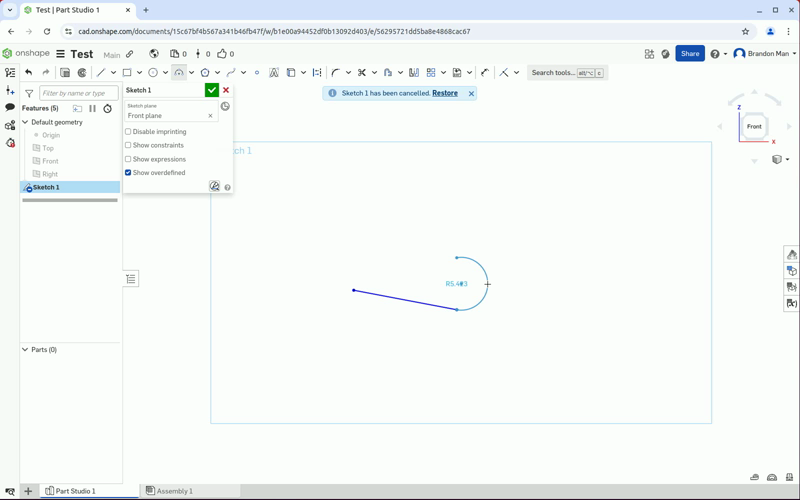
click(487, 283)
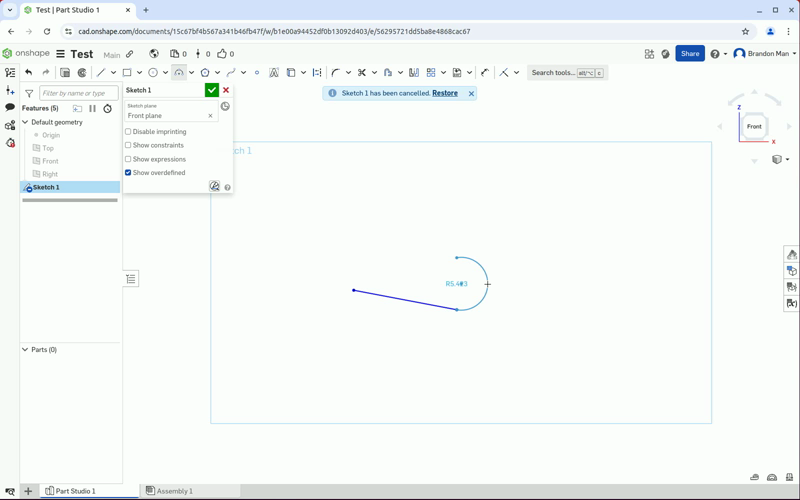
key_up(shift)
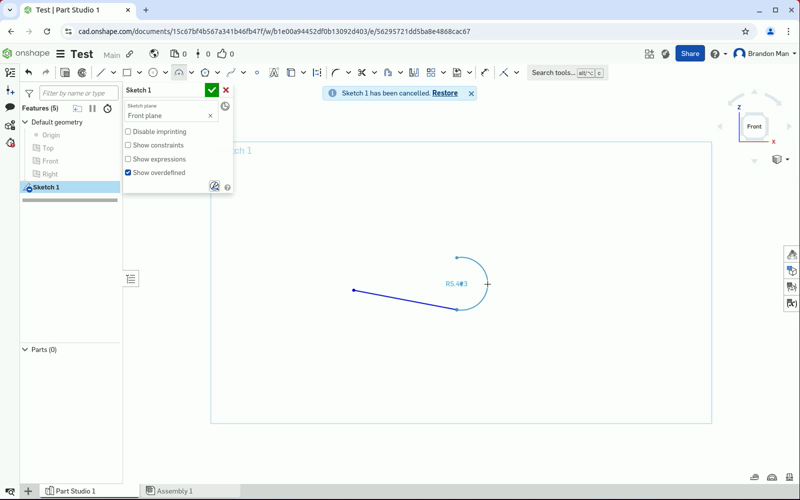
key(esc)
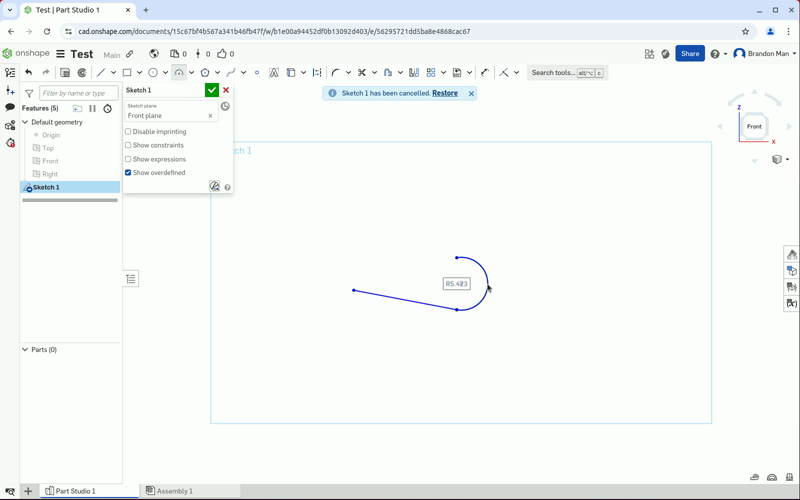
key(l)
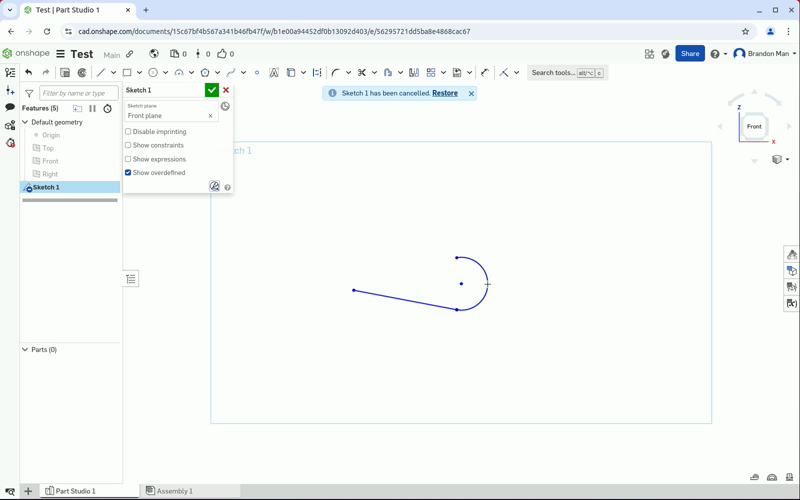
mouse_move(456, 257)
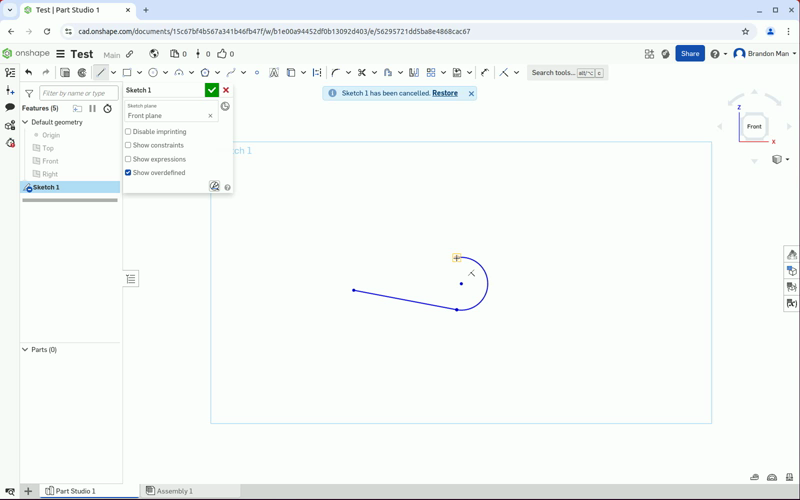
click(456, 257)
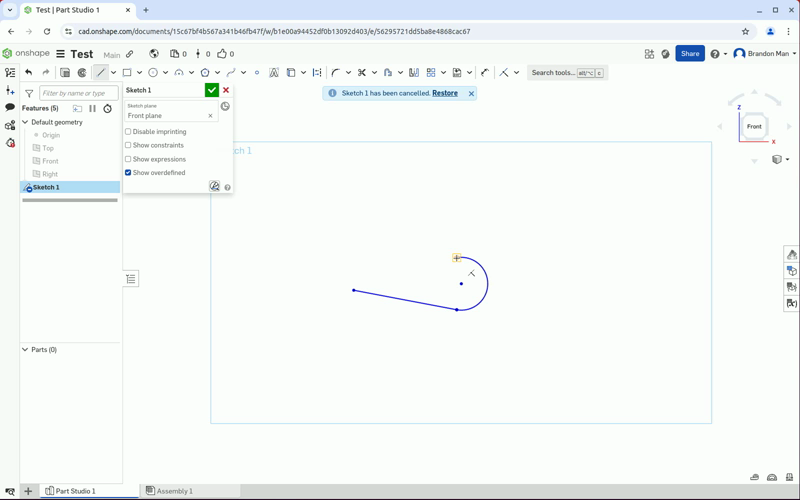
key_down(shift)
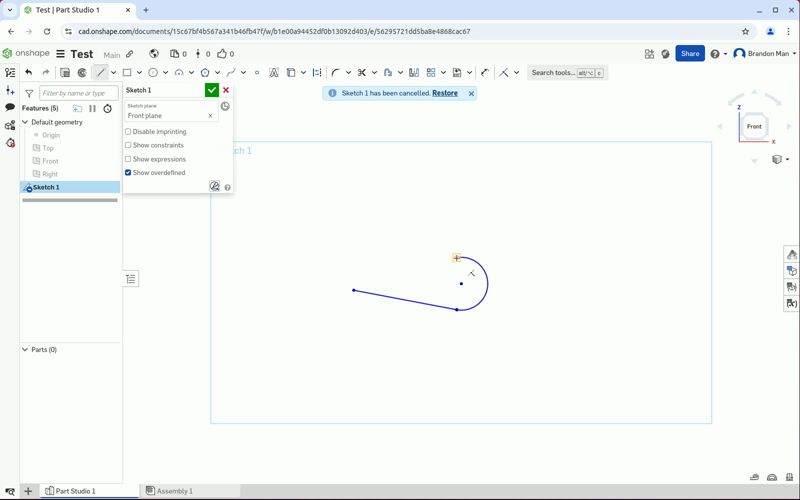
mouse_move(353, 277)
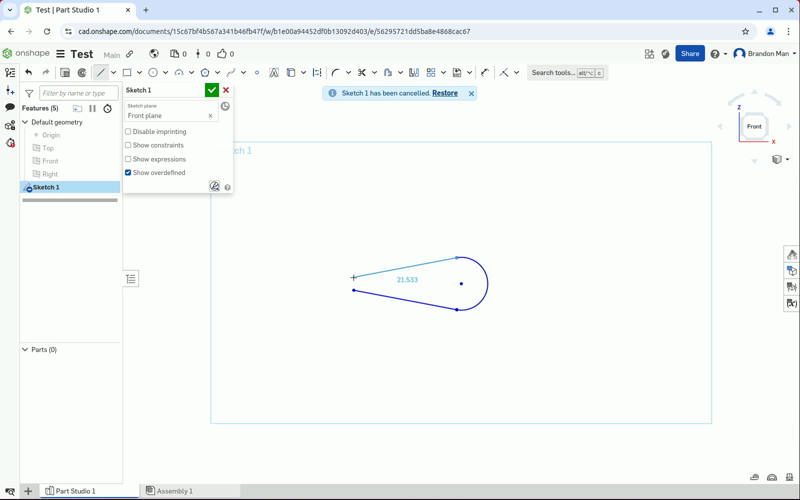
click(353, 277)
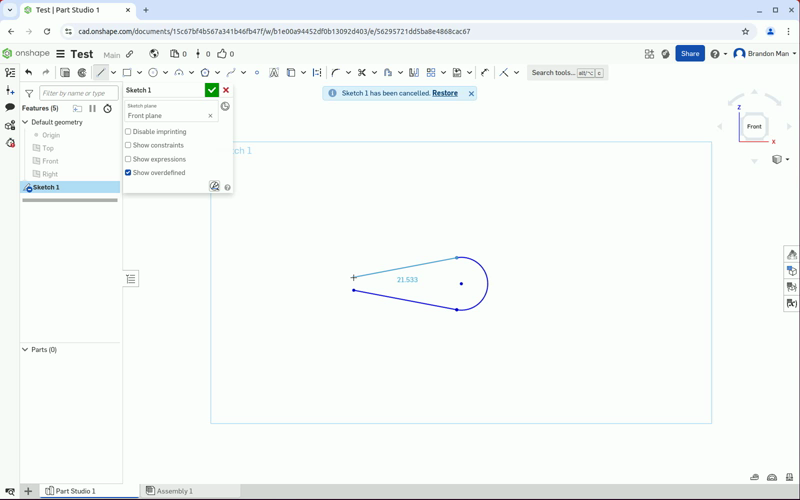
key_up(shift)
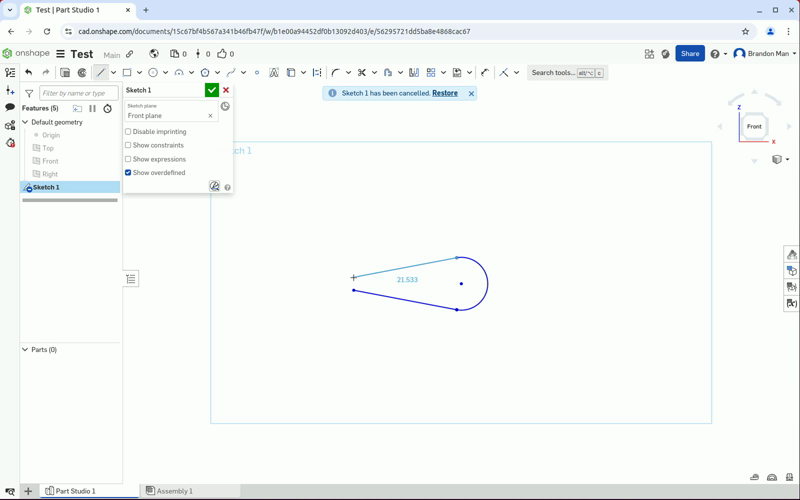
key(esc)
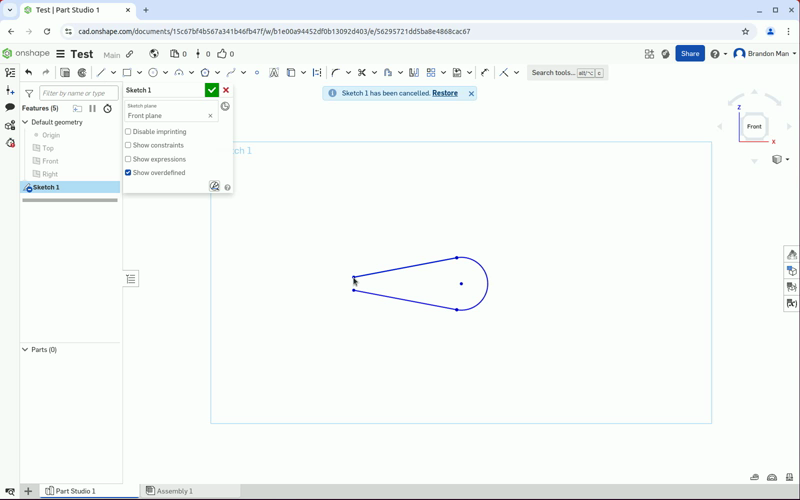
key(a)
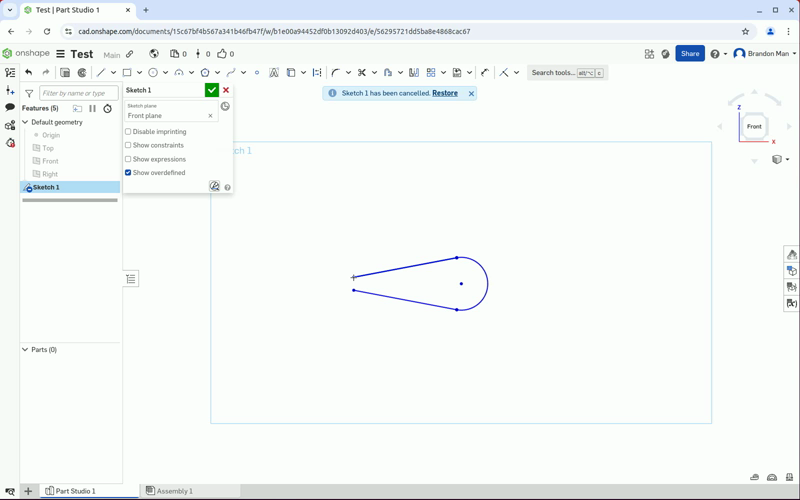
mouse_move(353, 277)
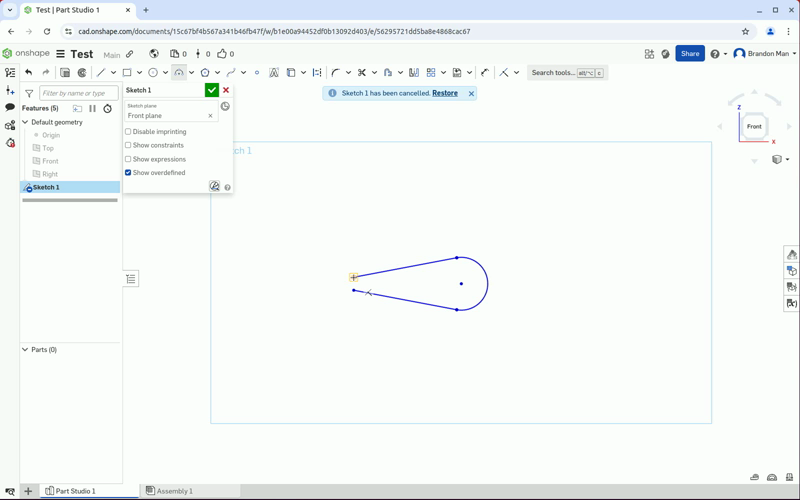
click(353, 277)
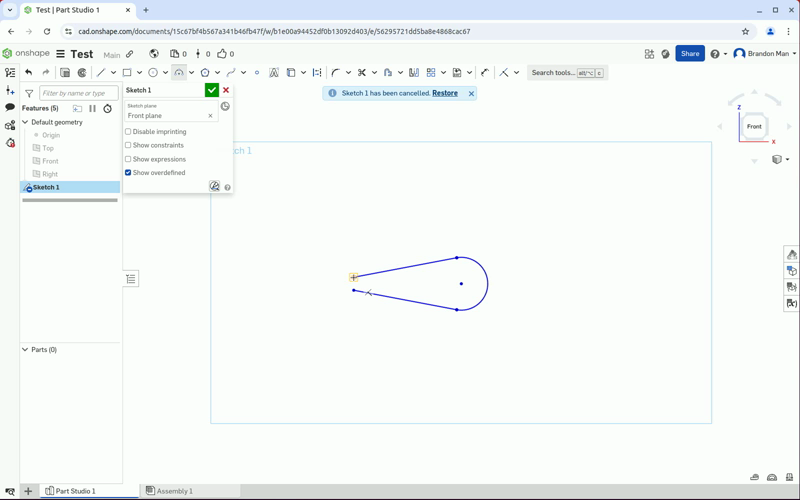
mouse_move(353, 290)
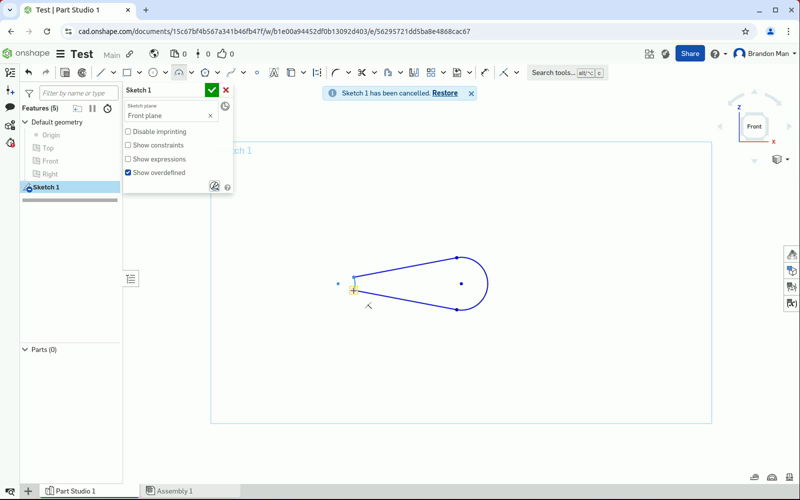
click(353, 290)
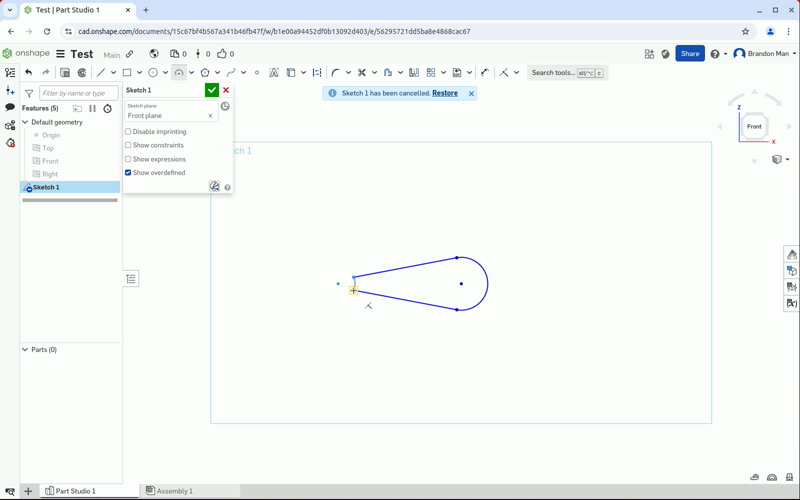
key_down(shift)
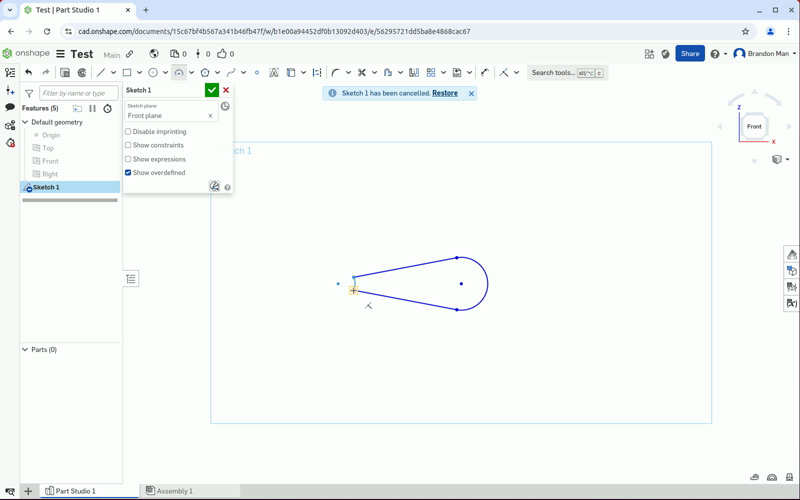
mouse_move(348, 283)
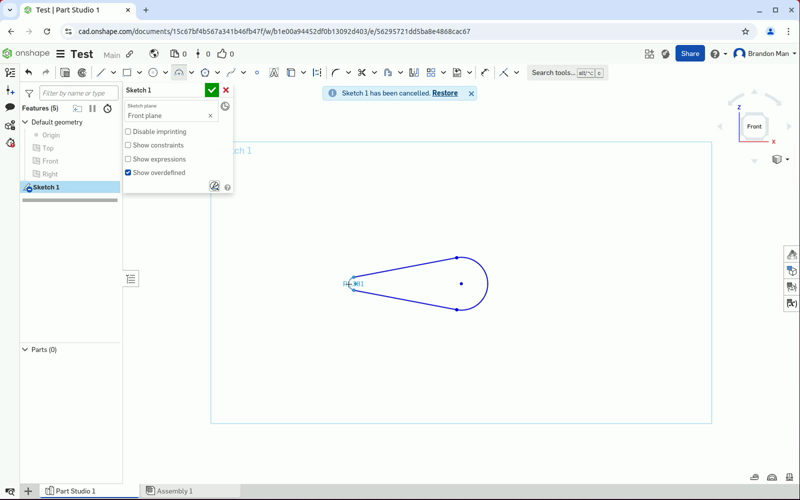
click(348, 283)
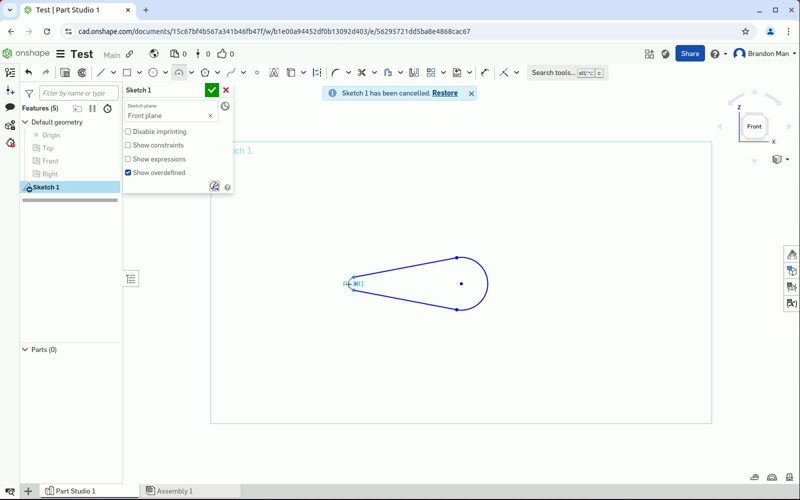
key_up(shift)
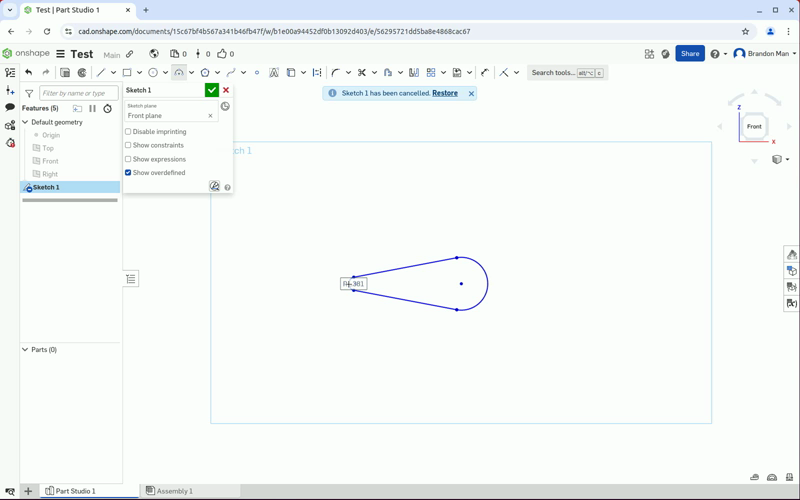
key(esc)
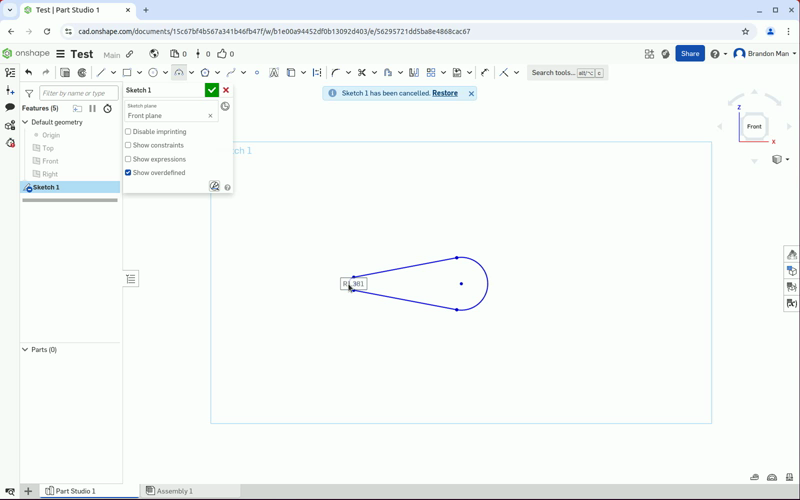
mouse_move(414, 280)
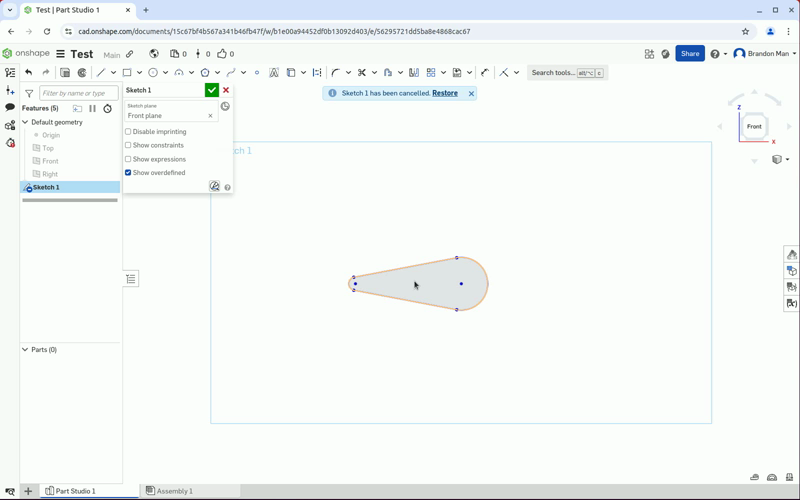
click(414, 280)
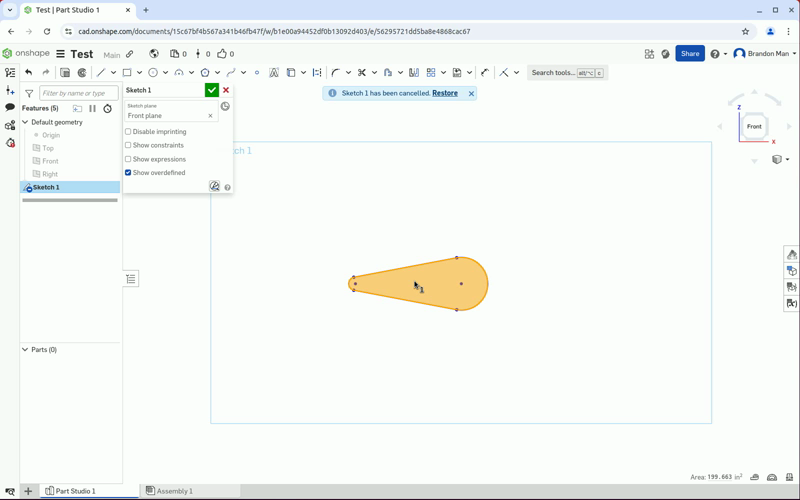
mouse_move(73, 352)
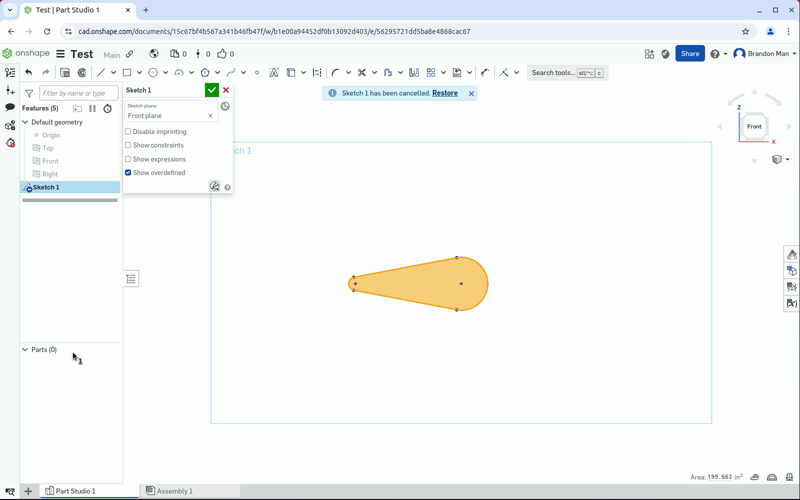
key(shift+y)
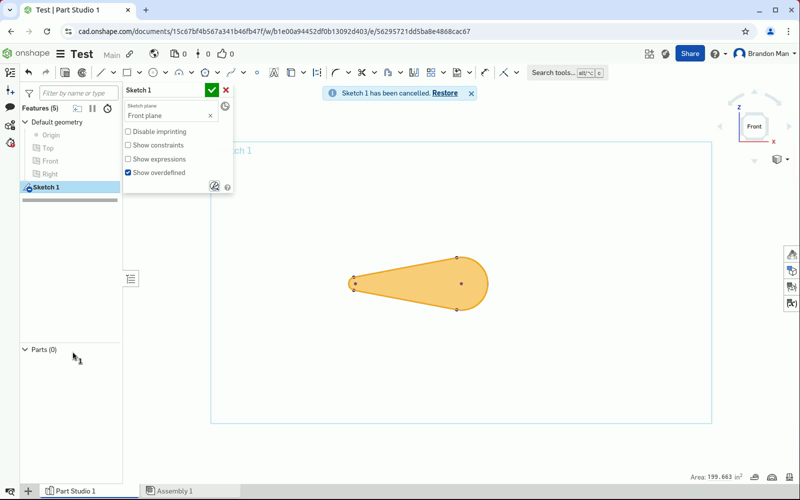
key(shift+e)
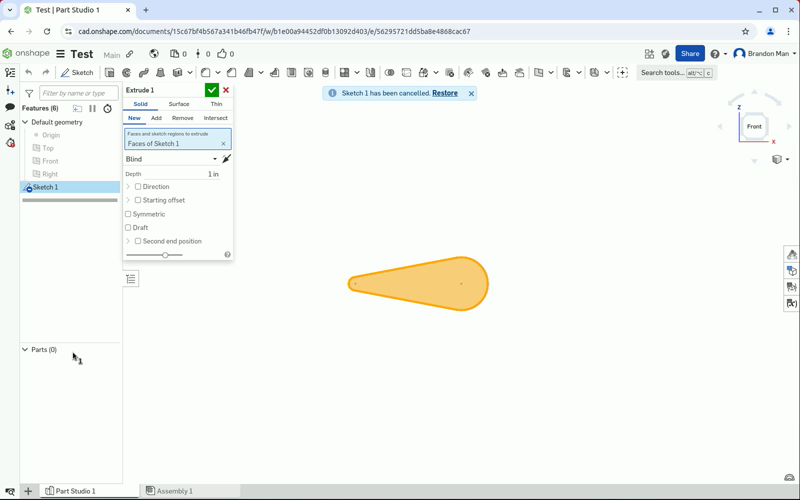
mouse_move(143, 106)
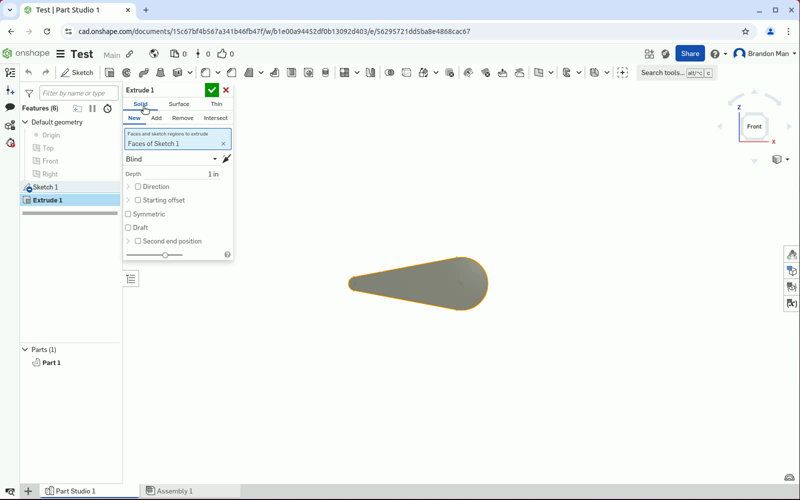
click(143, 106)
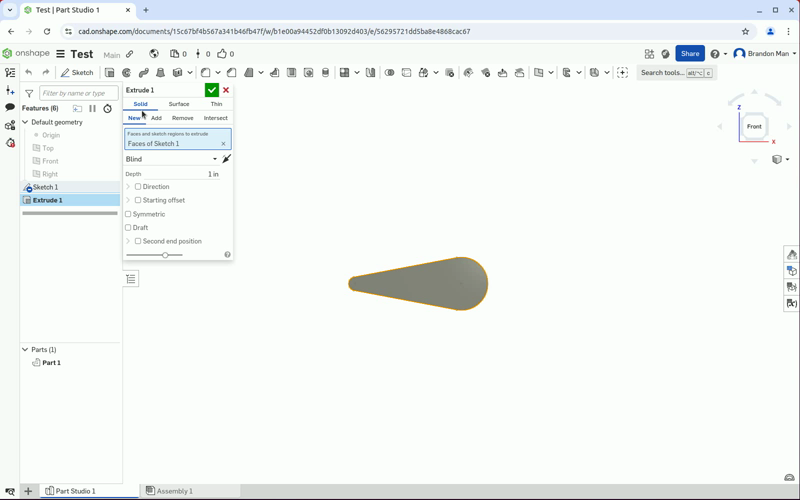
mouse_move(137, 120)
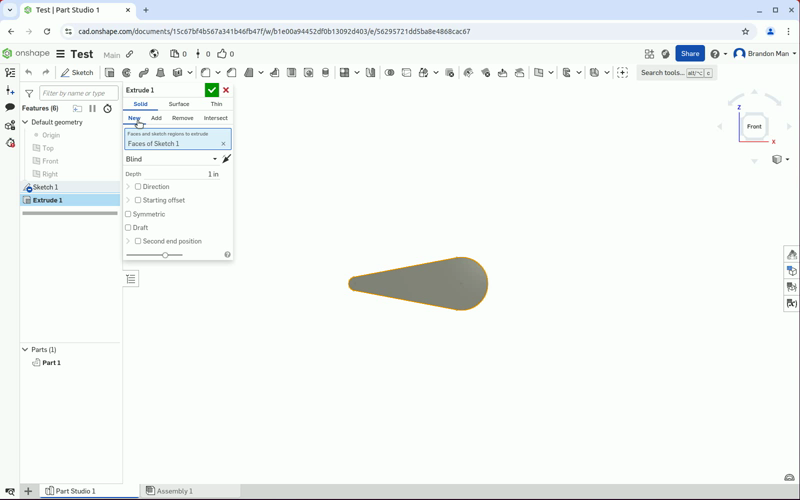
click(137, 120)
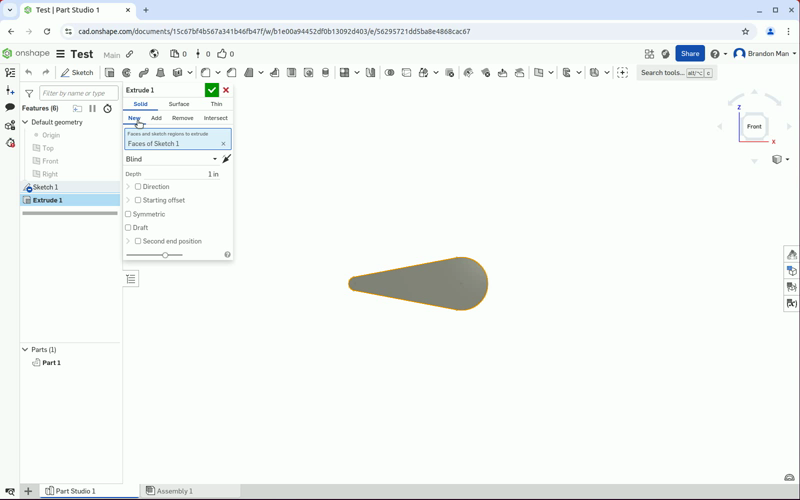
key(tab, 4)
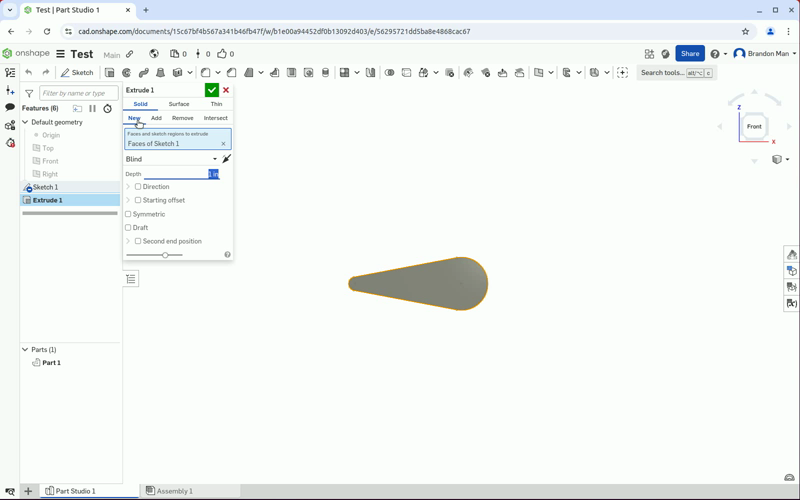
text(1.444)
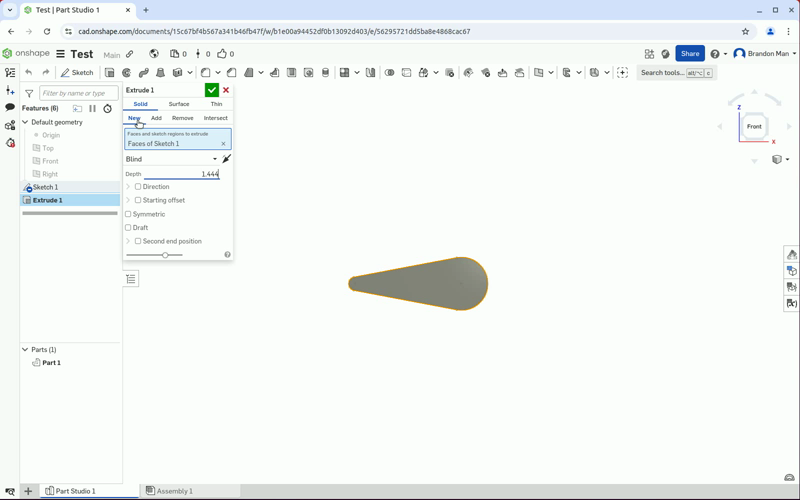
key(enter)
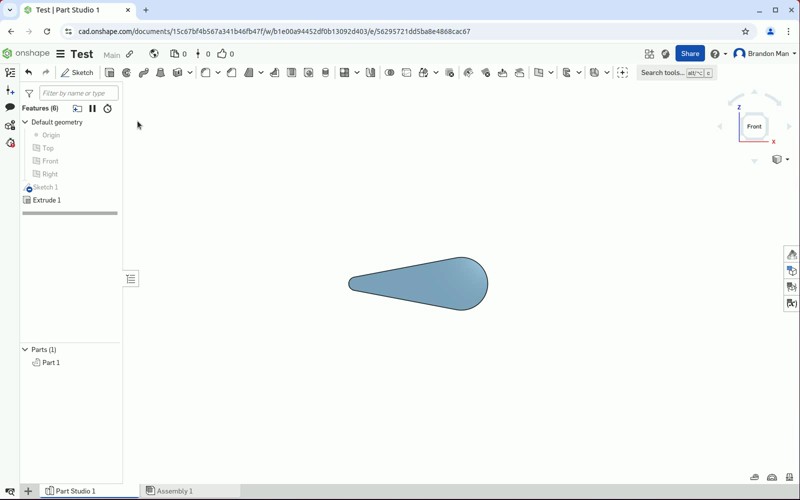
key(shift+h)
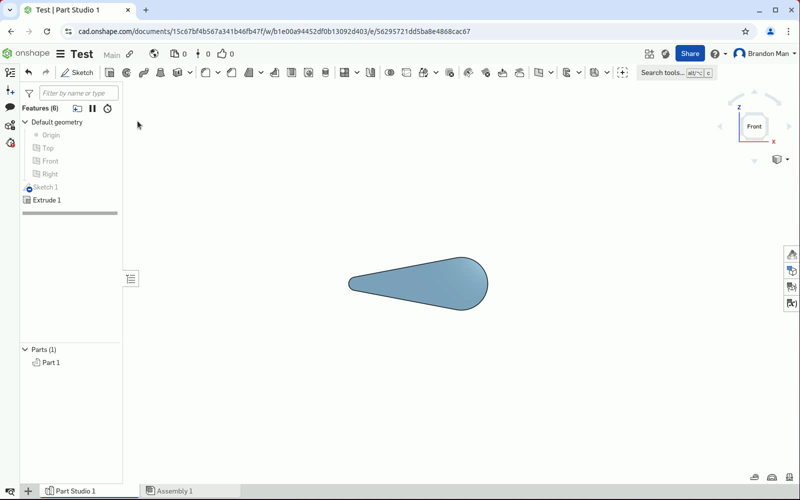
key(shift+h)
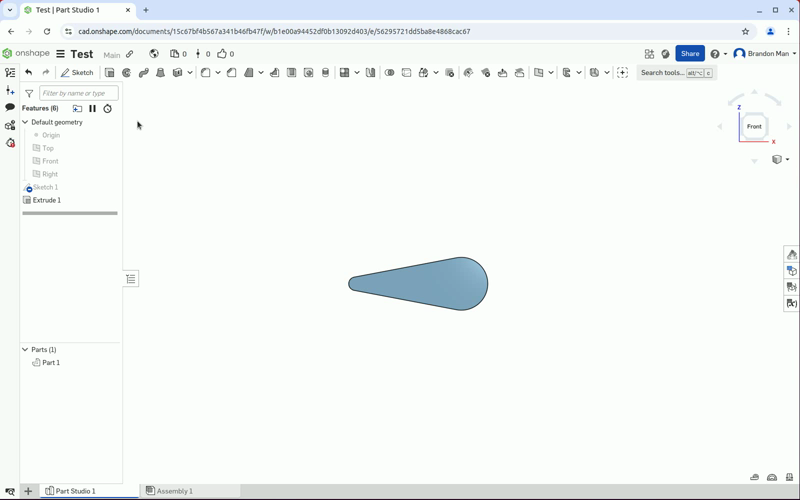
mouse_move(73, 189)
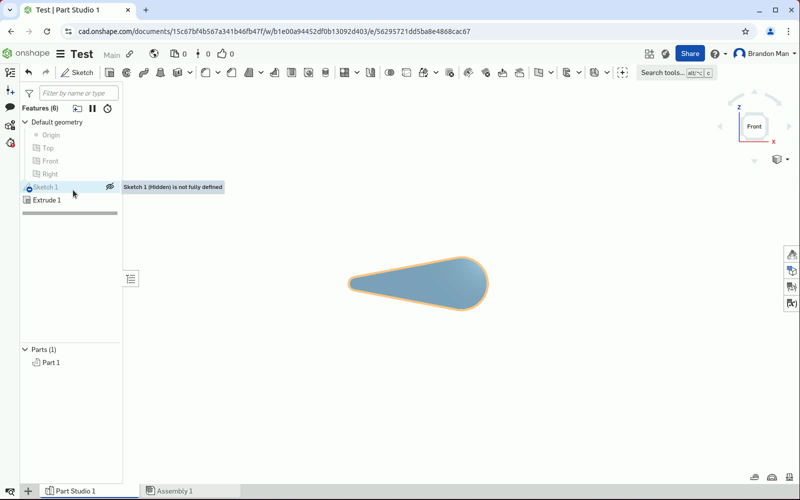
click(73, 189)
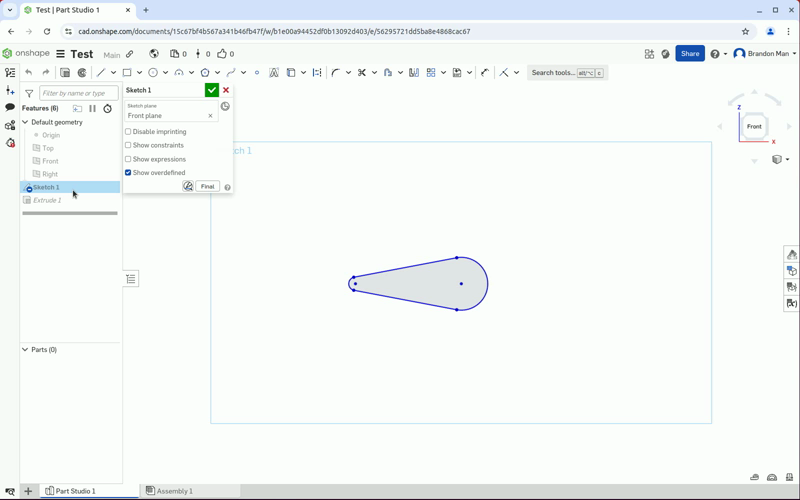
mouse_move(229, 92)
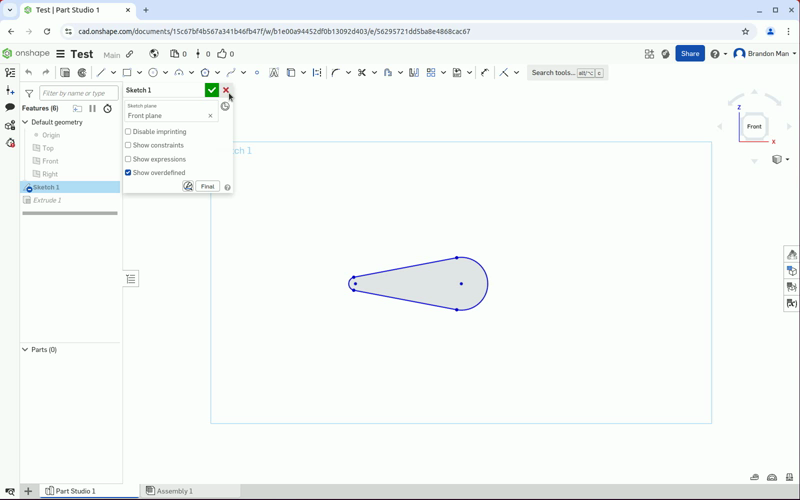
click(229, 92)
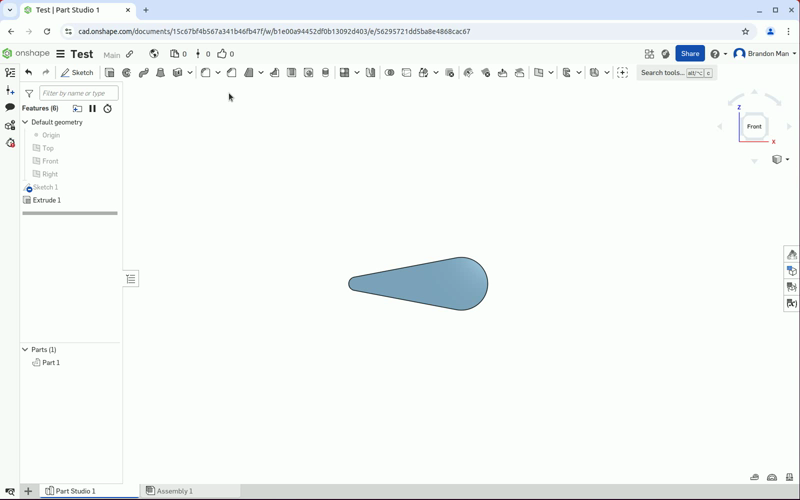
mouse_move(541, 75)
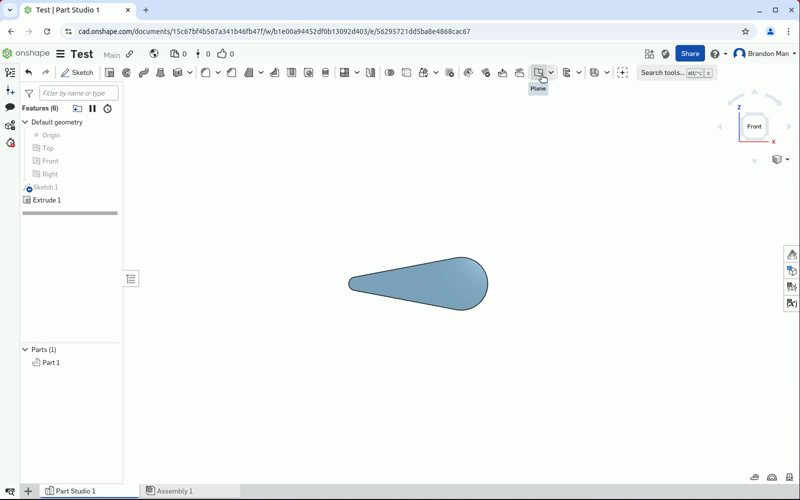
click(541, 75)
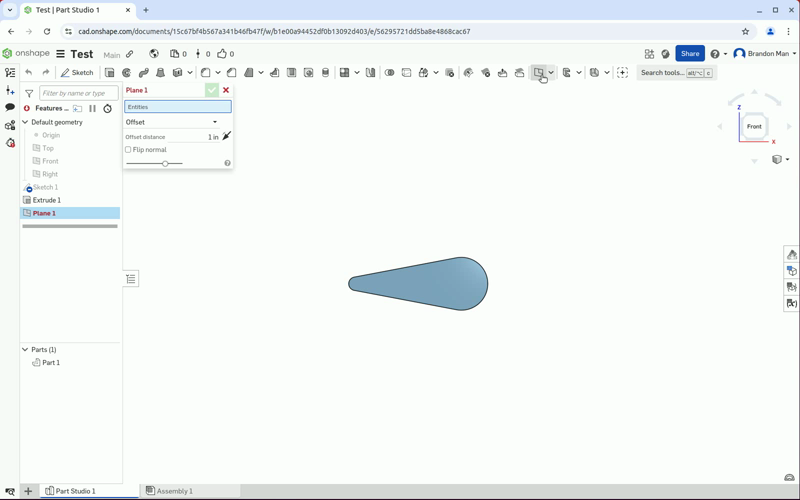
mouse_move(73, 163)
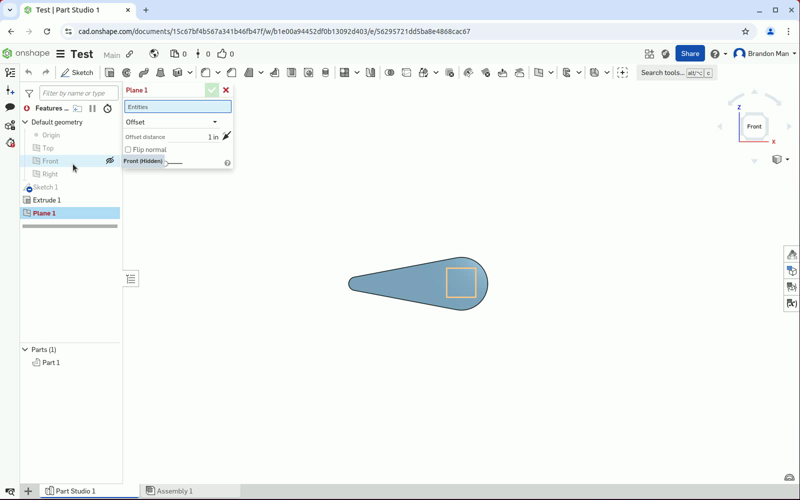
click(73, 163)
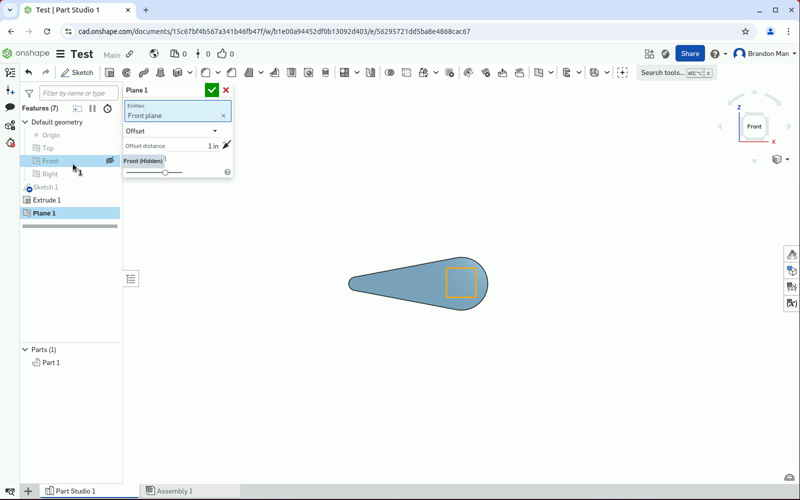
key(tab, 2)
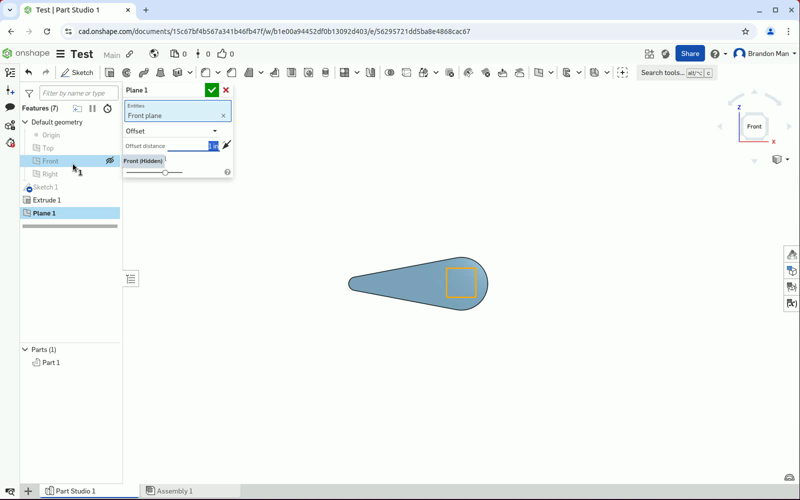
text(1.448)
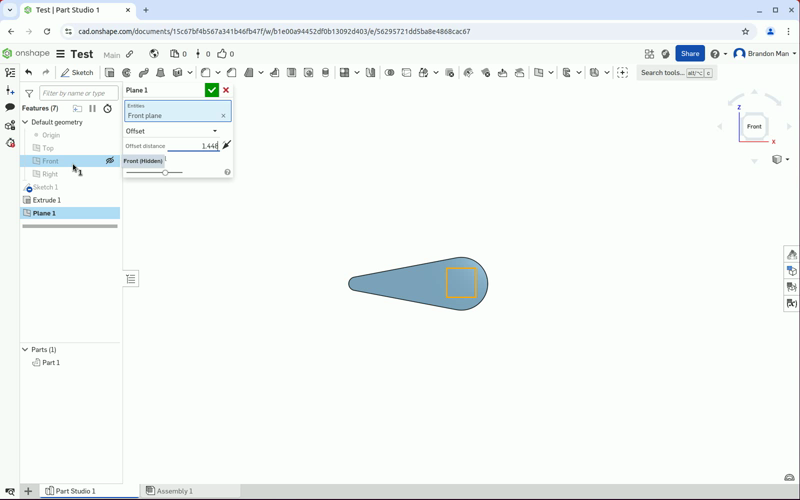
key(enter, 2)
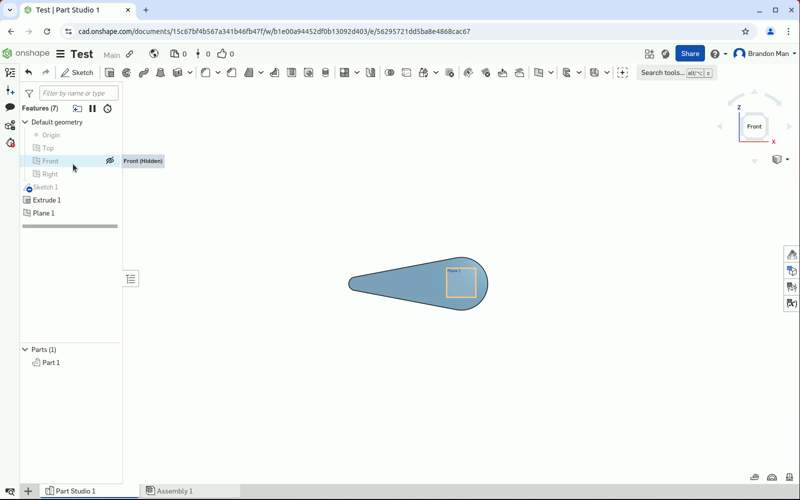
key(shift+s)
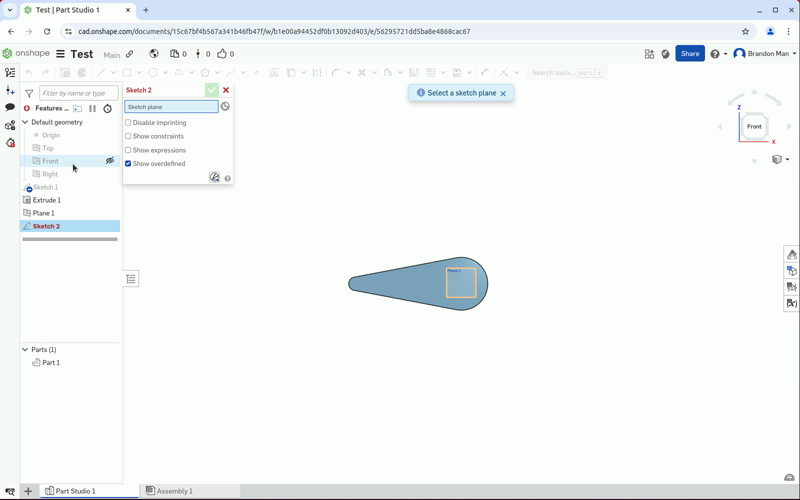
mouse_move(73, 215)
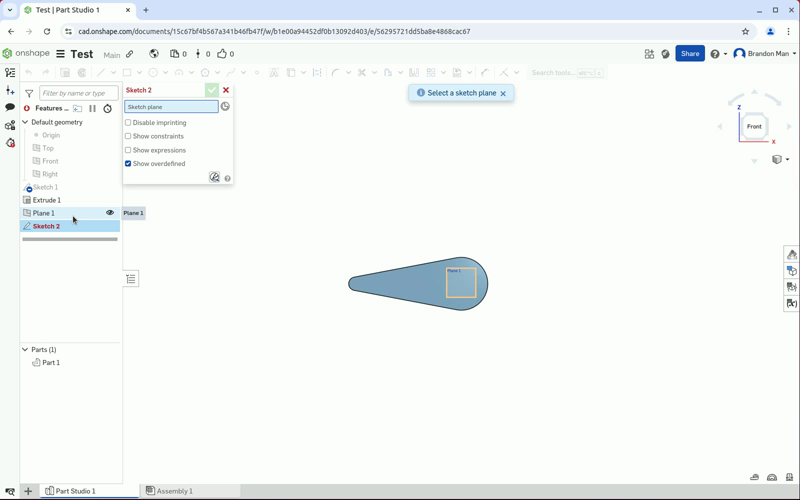
click(73, 215)
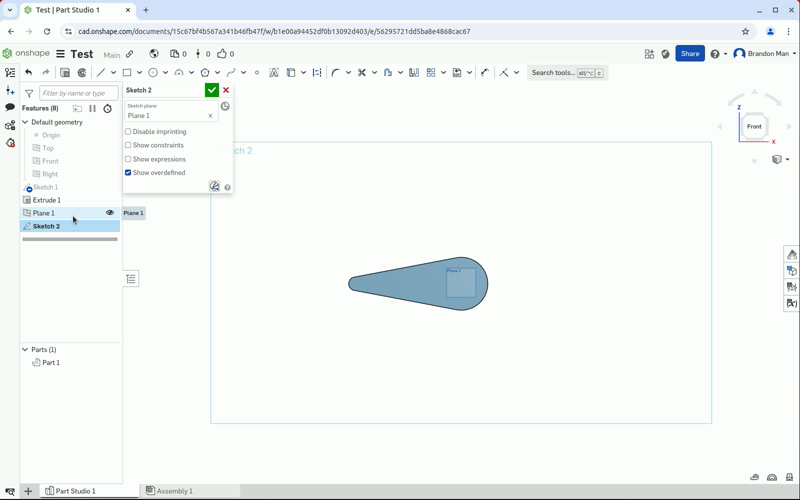
mouse_move(73, 352)
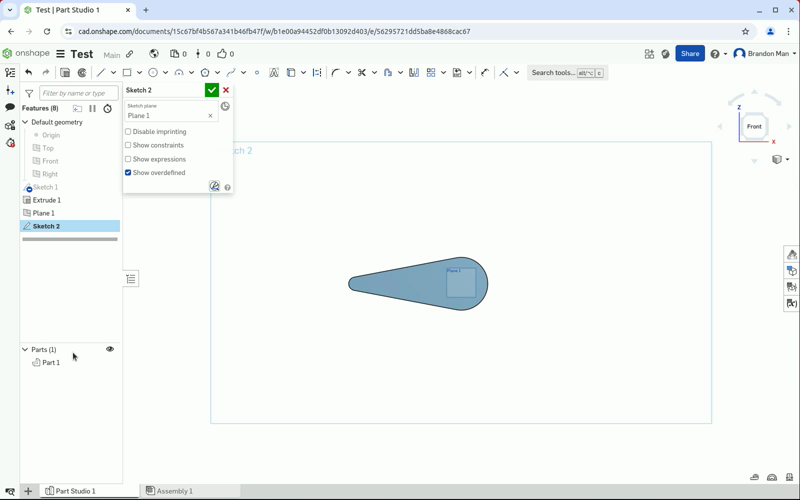
key(y)
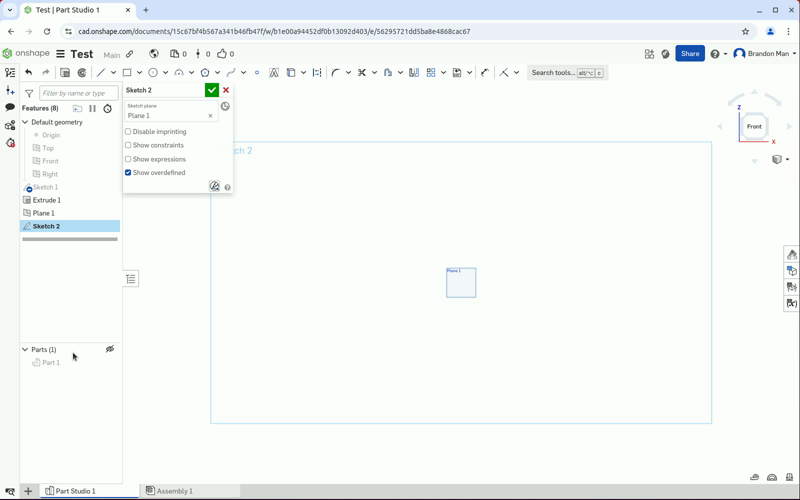
key(c)
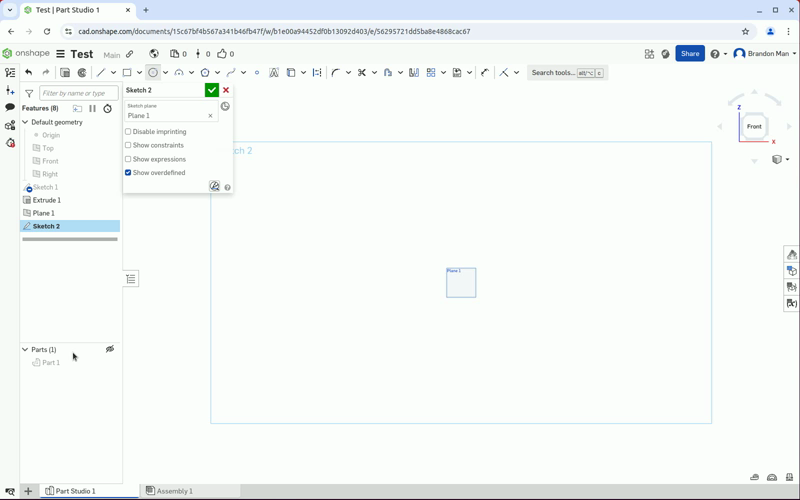
key_down(shift)
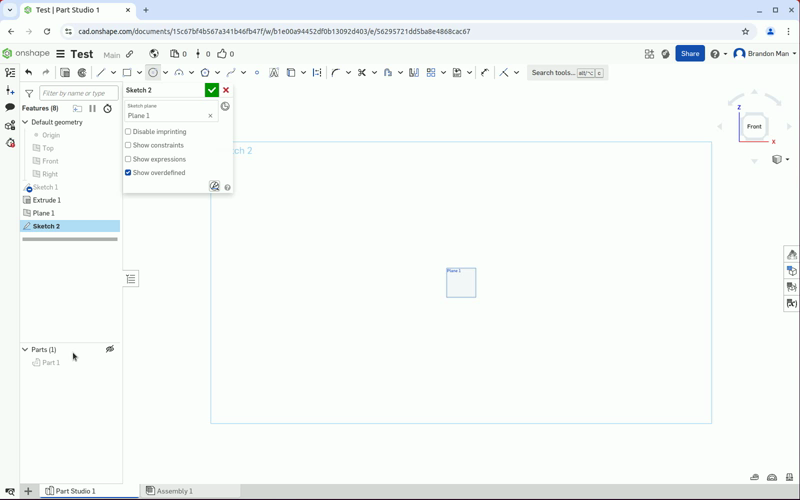
mouse_move(355, 282)
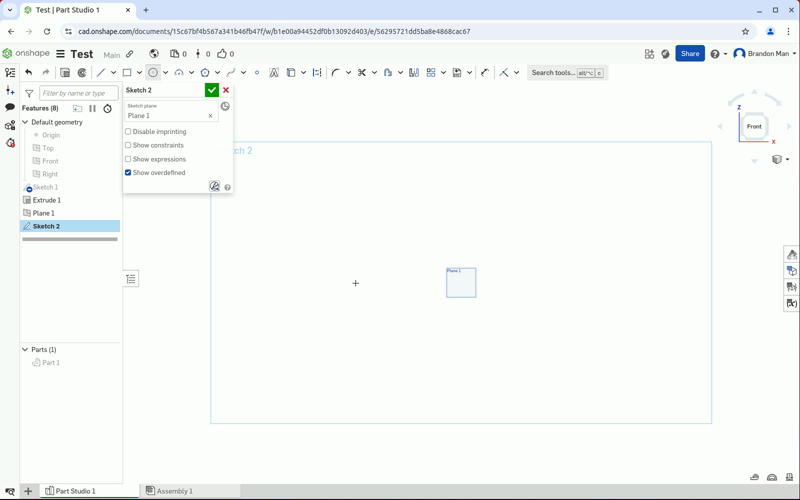
click(355, 282)
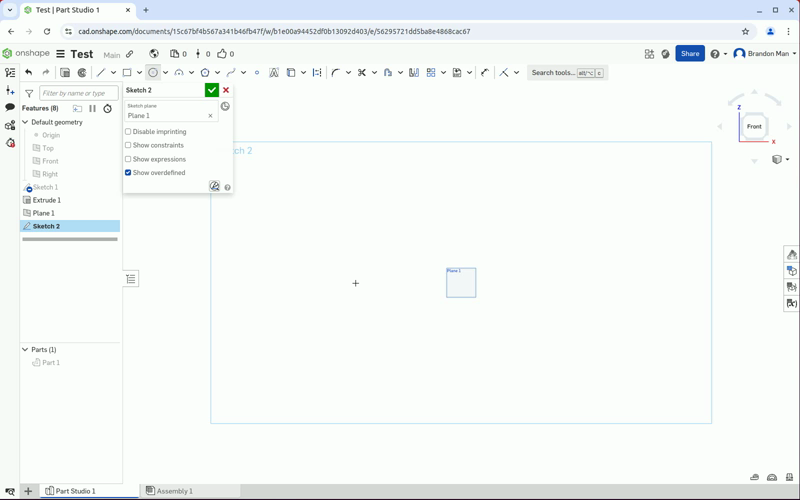
key_up(shift)
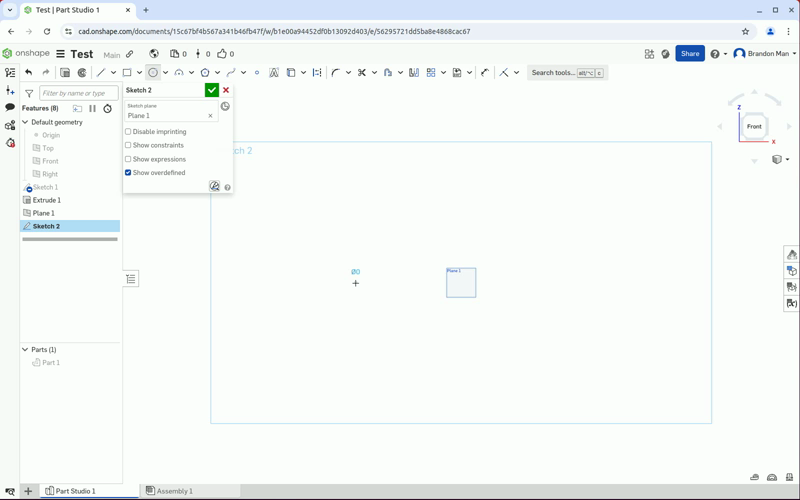
mouse_move(359, 282)
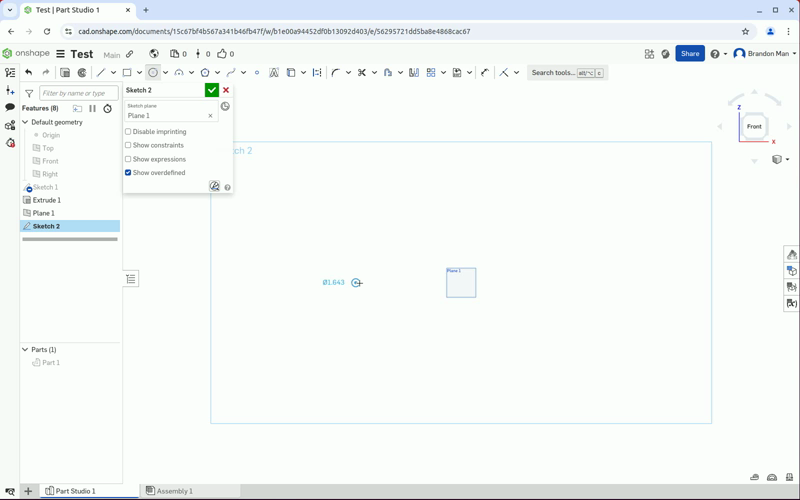
click(359, 282)
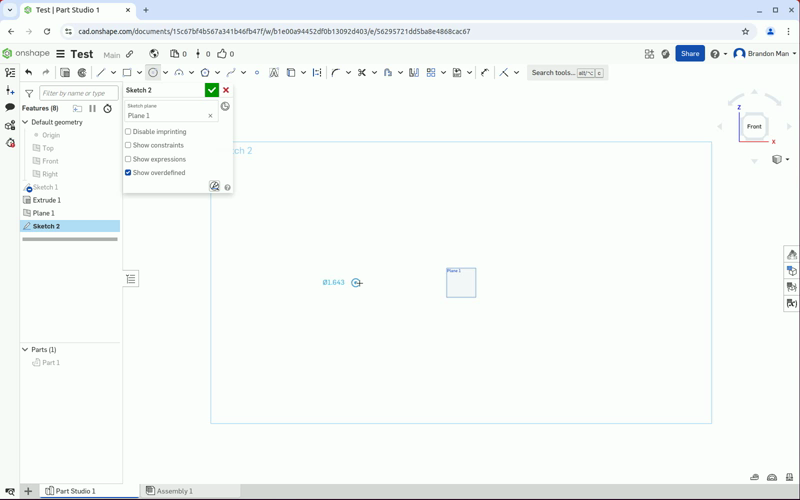
key(esc)
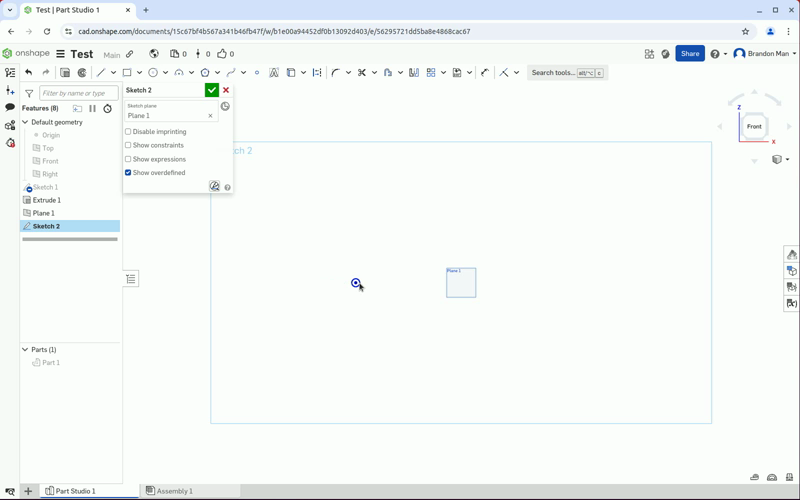
mouse_move(354, 282)
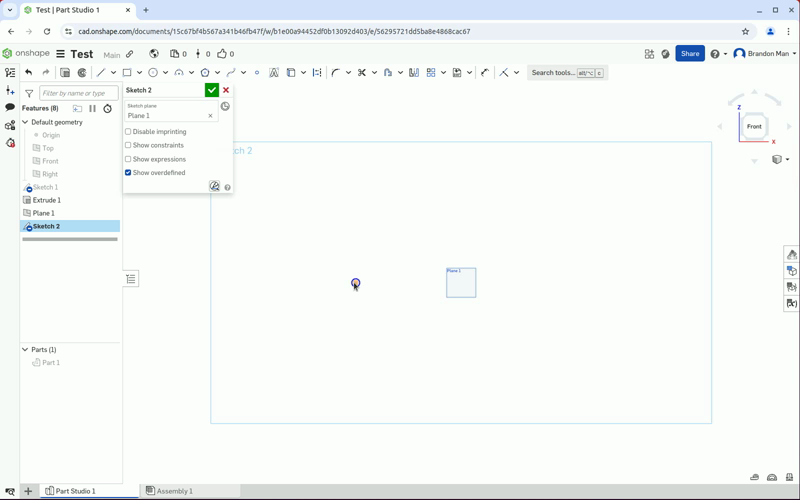
scroll(6)
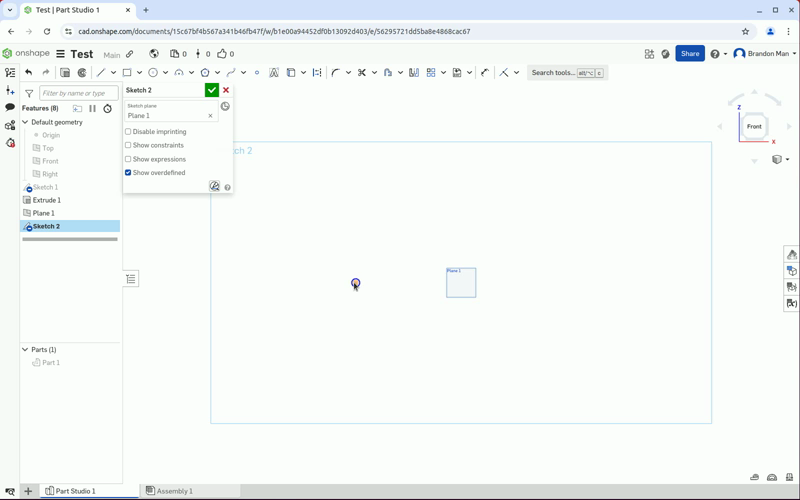
scroll(6)
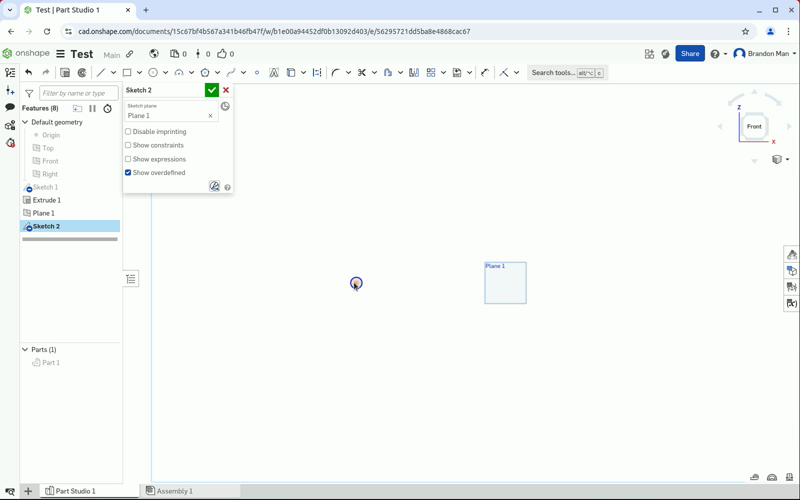
scroll(6)
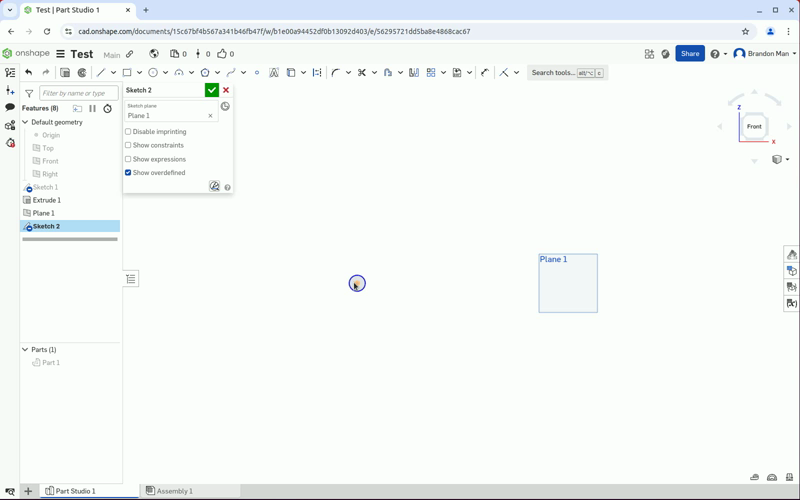
scroll(6)
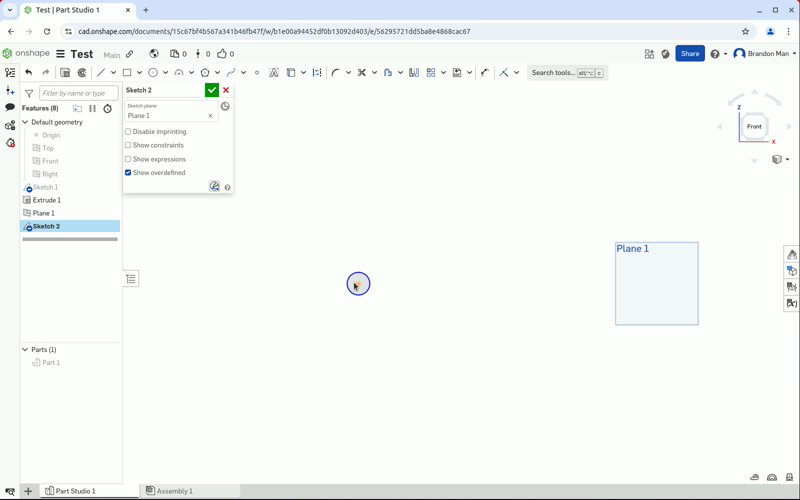
scroll(6)
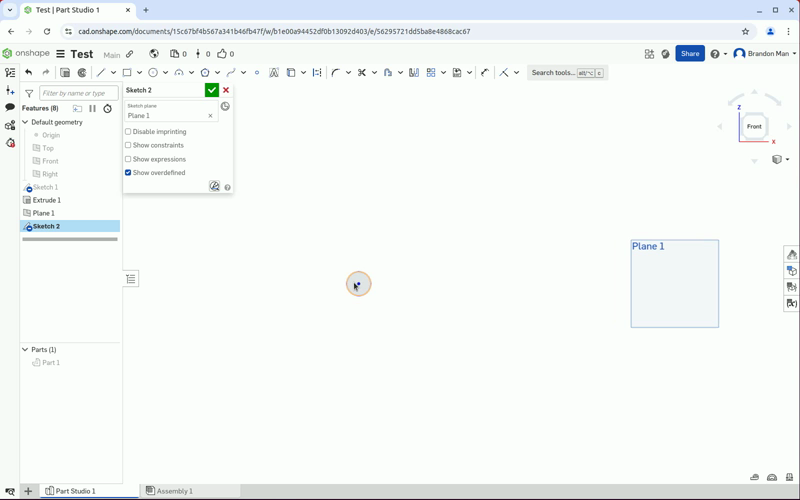
scroll(6)
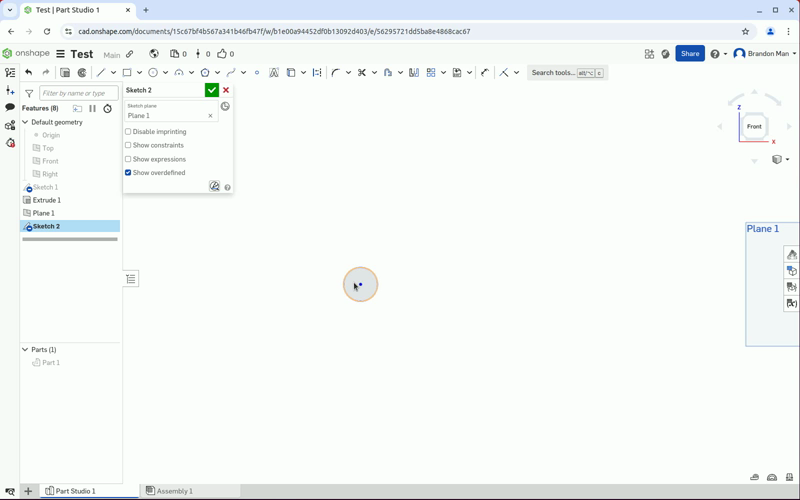
scroll(6)
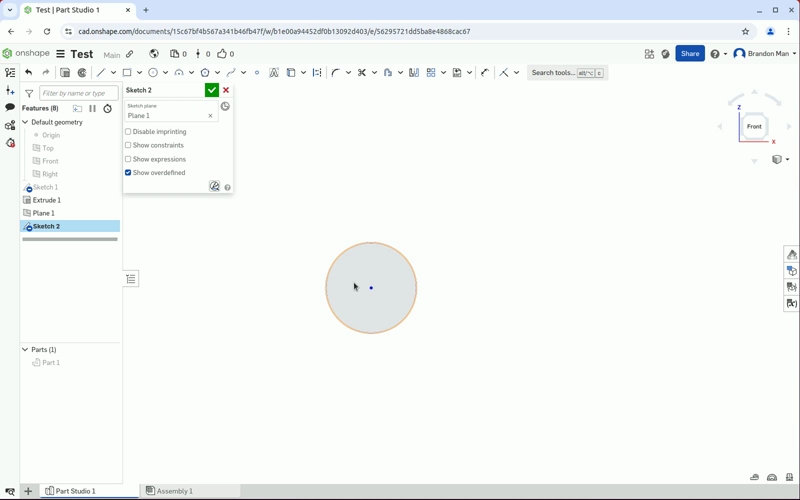
click(354, 282)
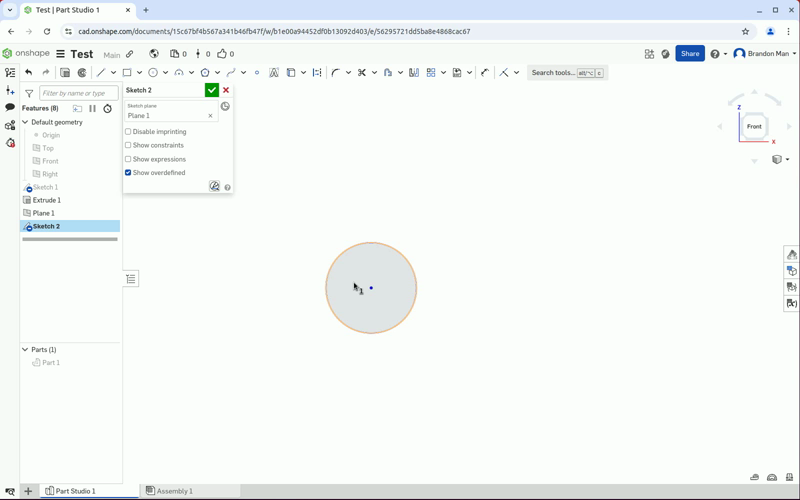
scroll(-6)
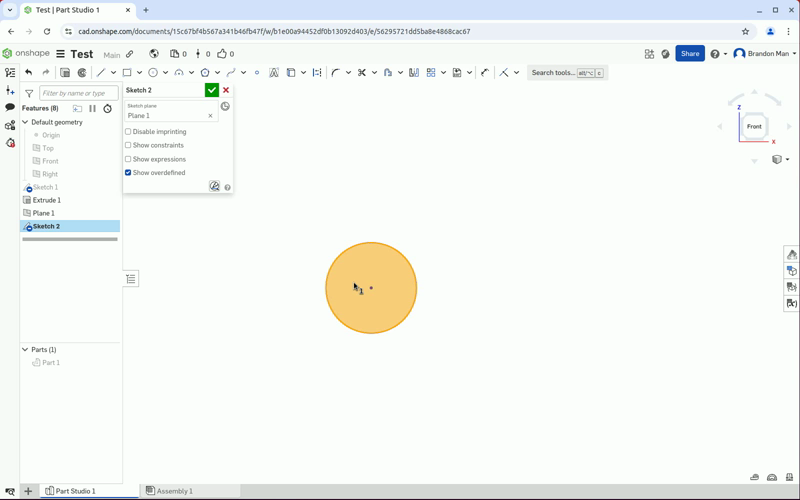
scroll(-6)
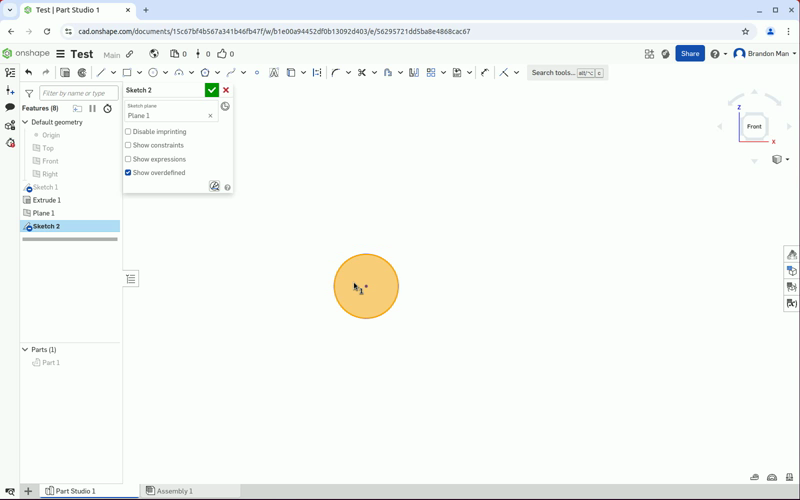
scroll(-6)
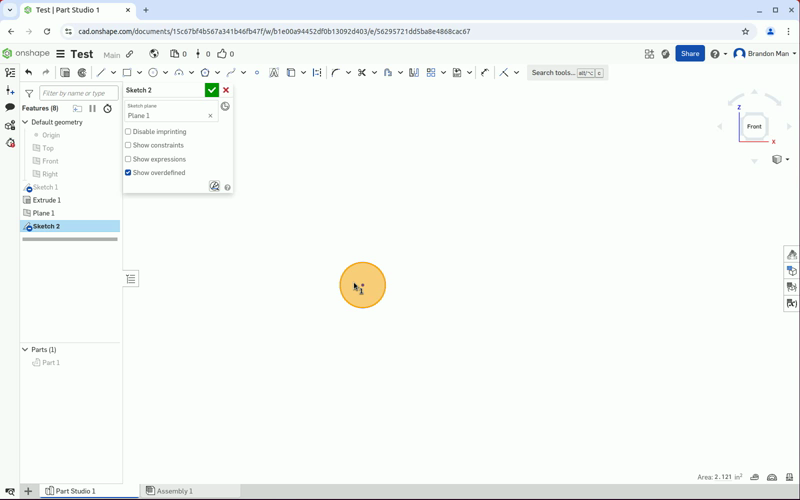
scroll(-6)
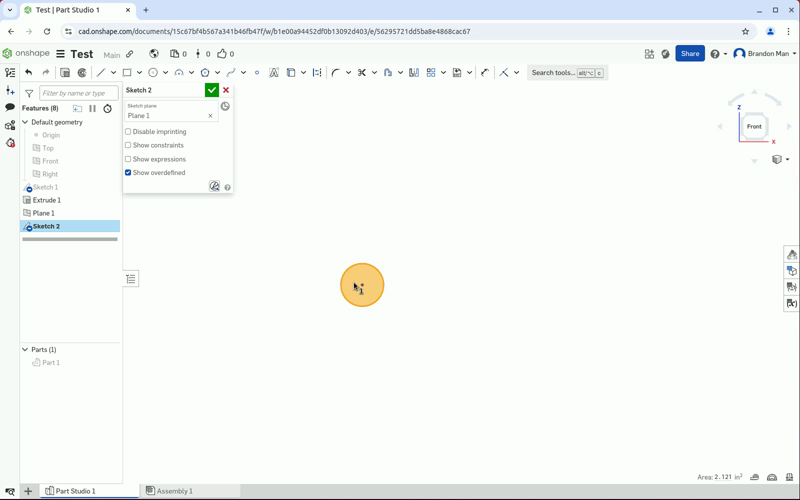
scroll(-6)
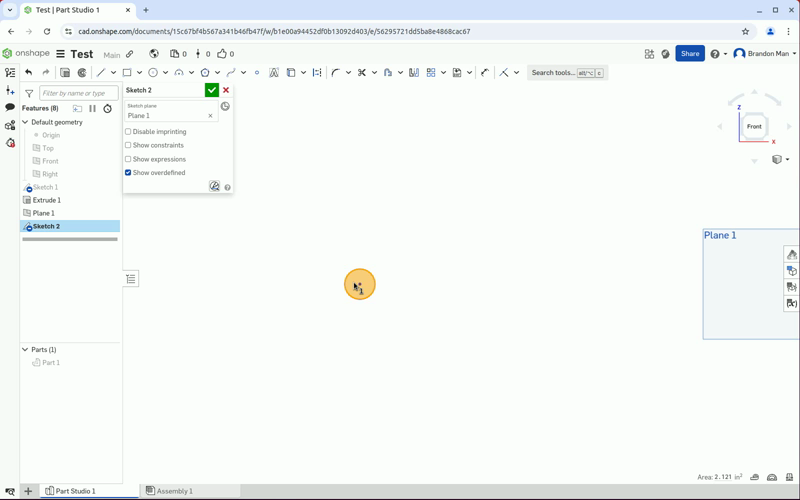
scroll(-6)
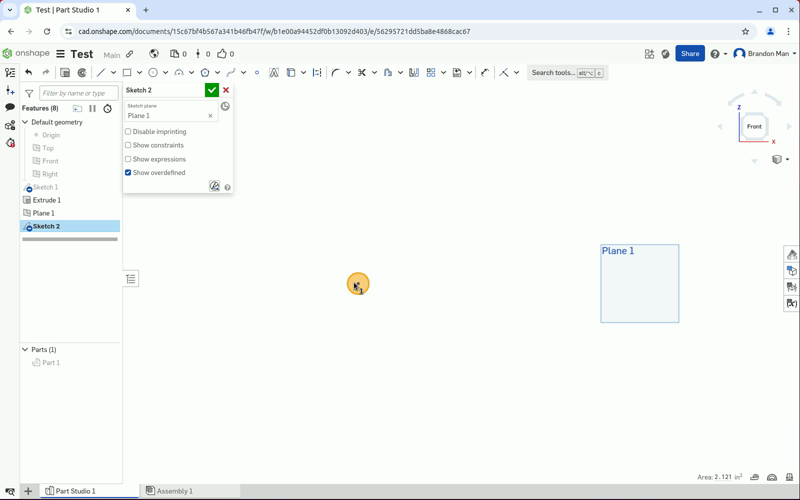
scroll(-6)
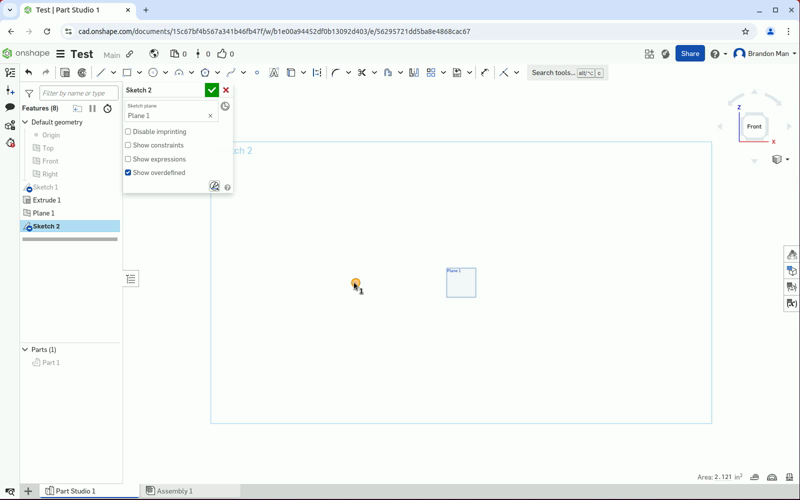
mouse_move(73, 352)
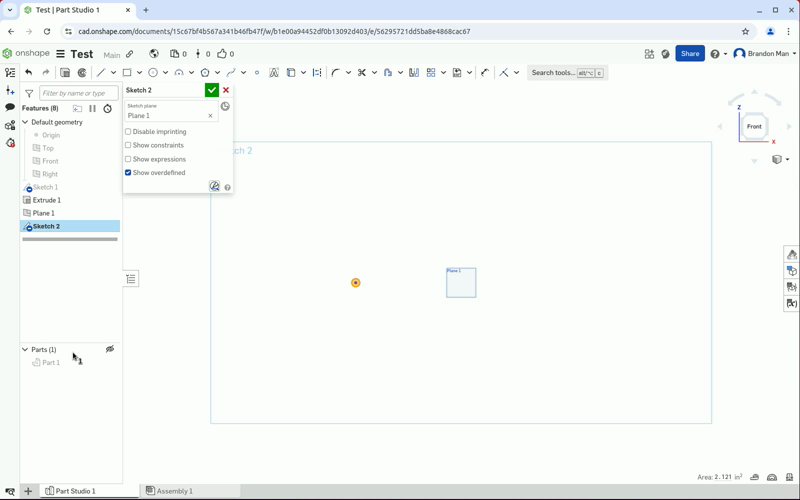
key(shift+y)
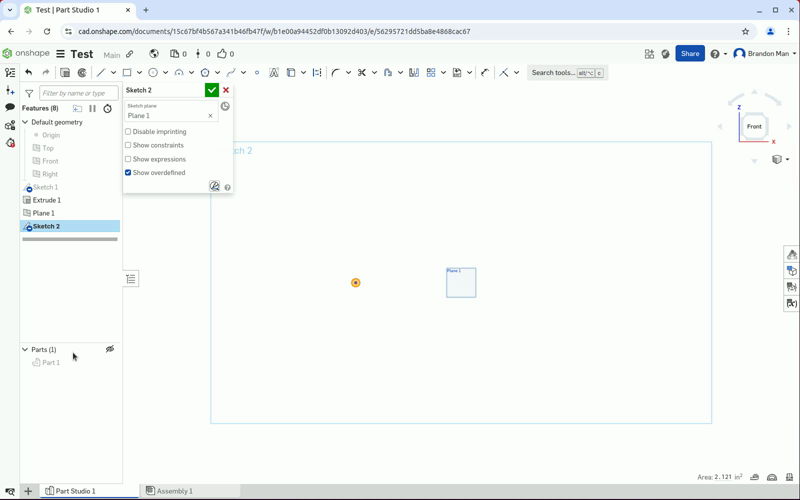
key(shift+e)
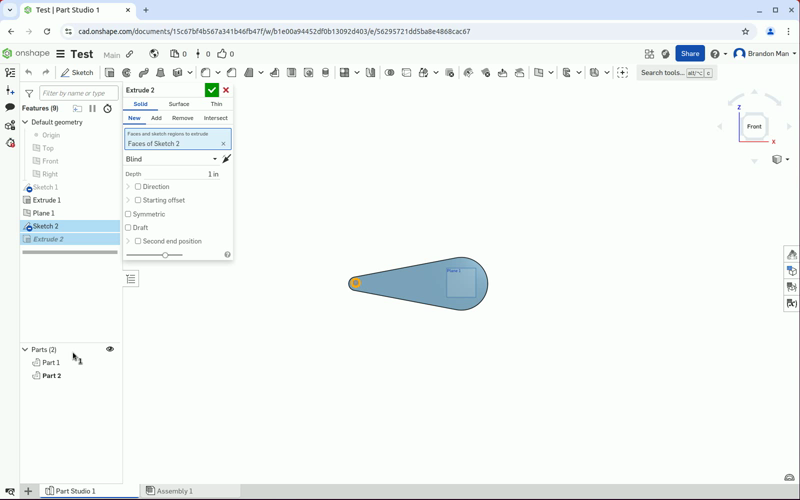
mouse_move(143, 106)
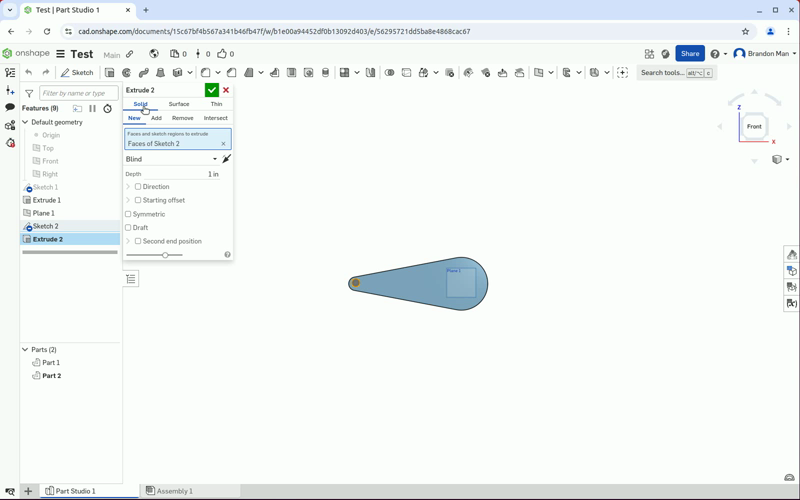
click(143, 106)
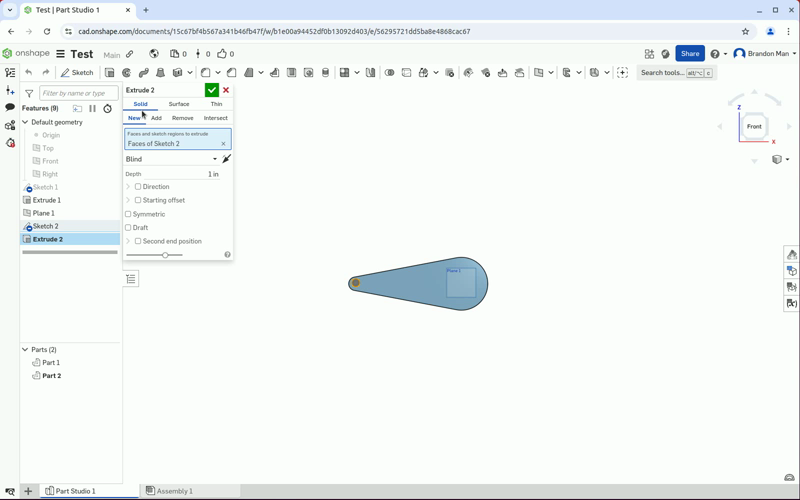
mouse_move(137, 120)
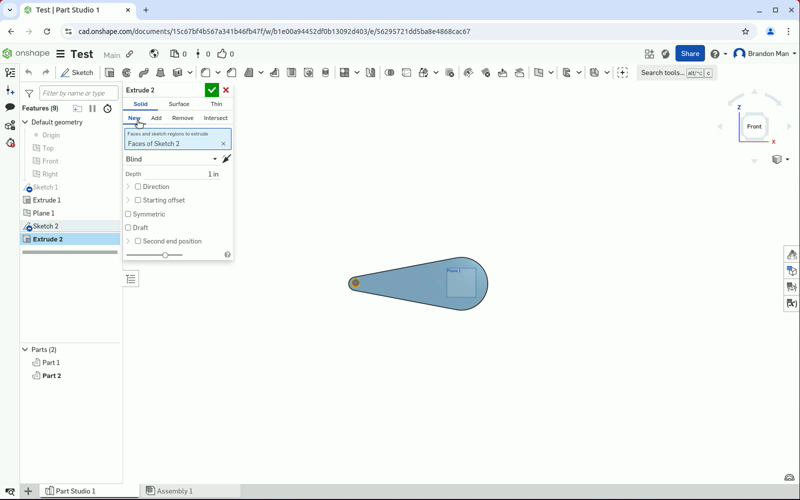
click(137, 120)
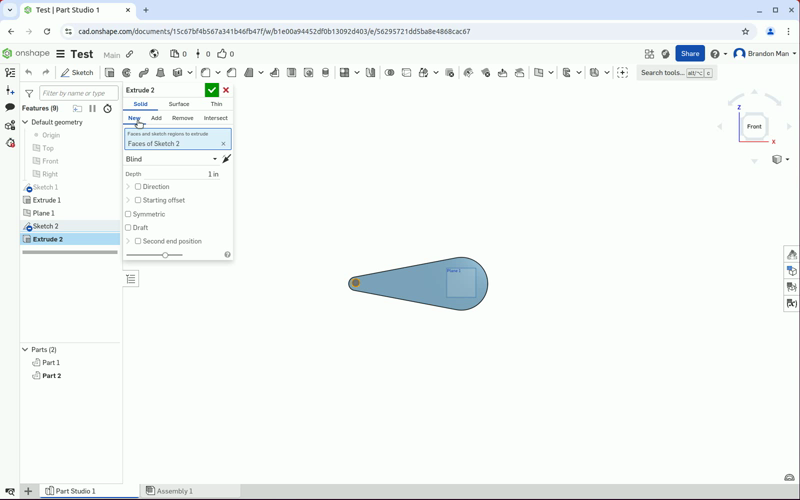
key(tab, 4)
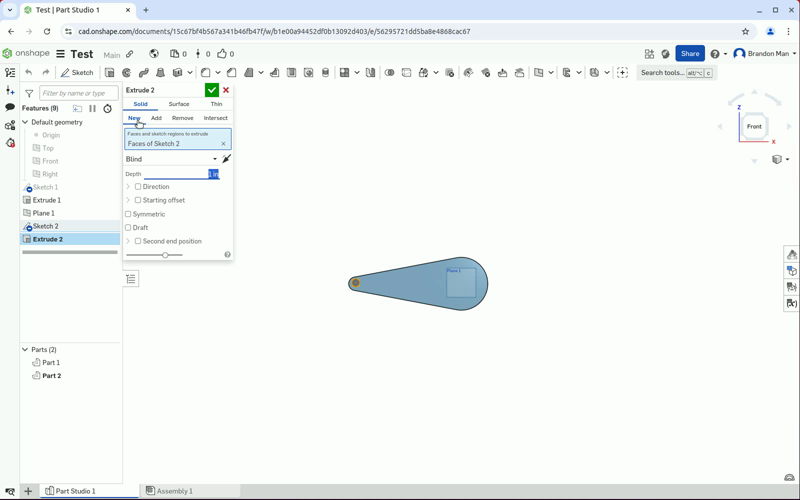
text(1.204)
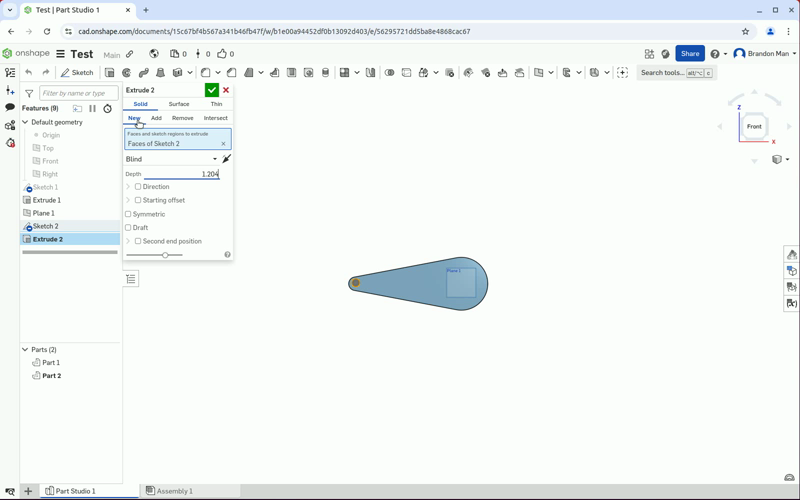
key(enter)
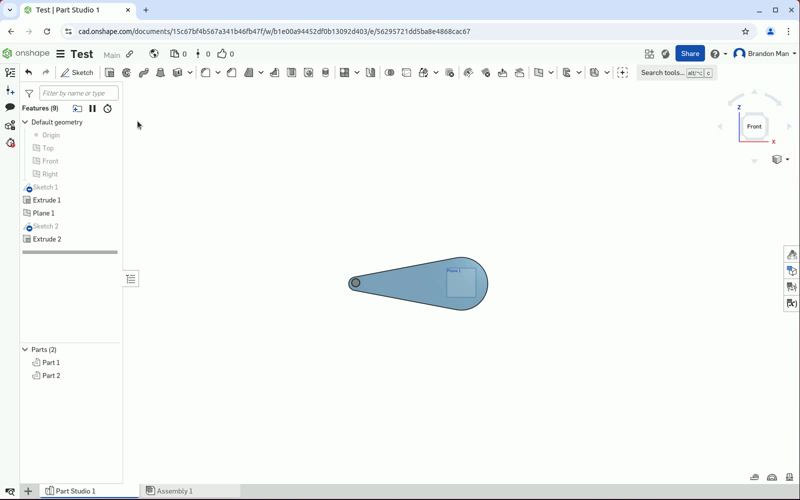
key(shift+h)
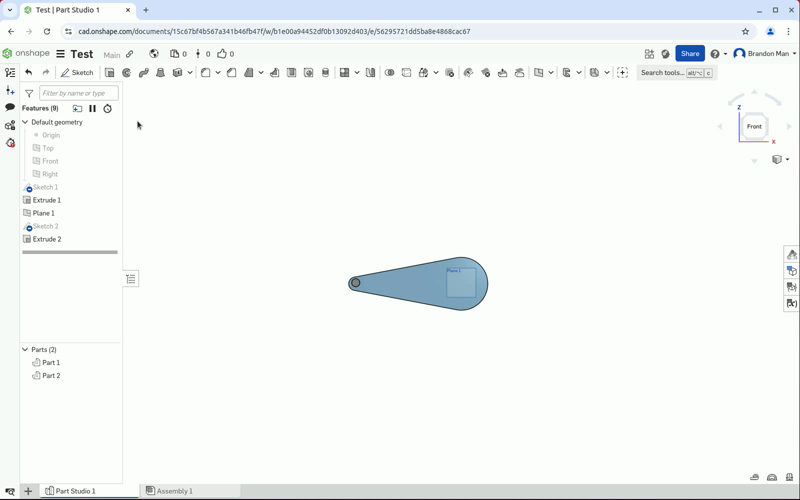
key(shift+h)
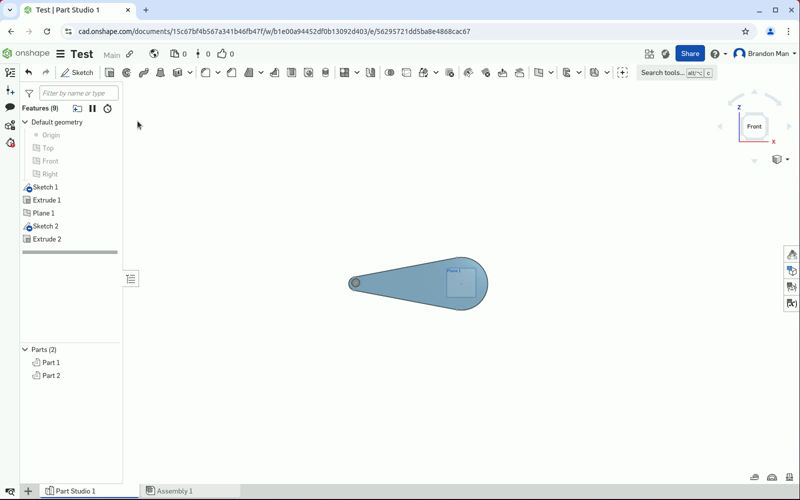
key(shift+7)
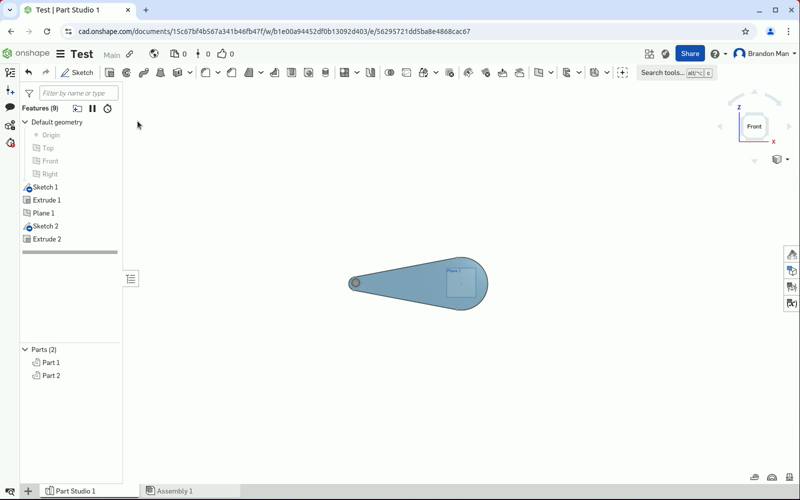
key(left, 2)
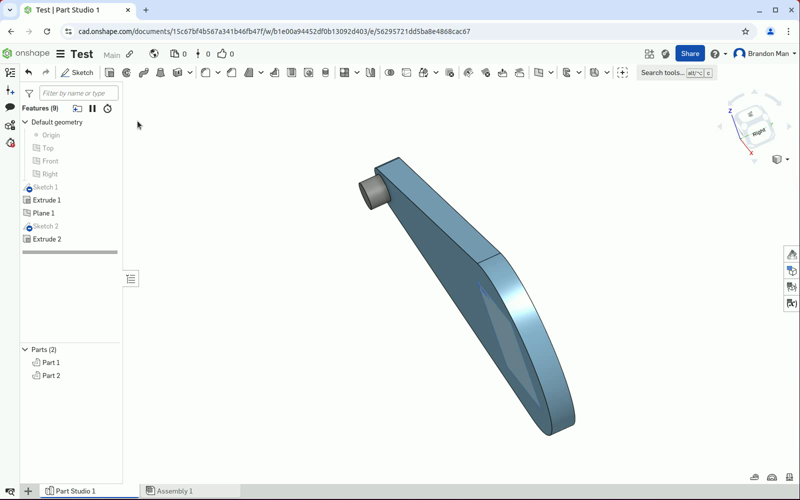
key(down, 2)
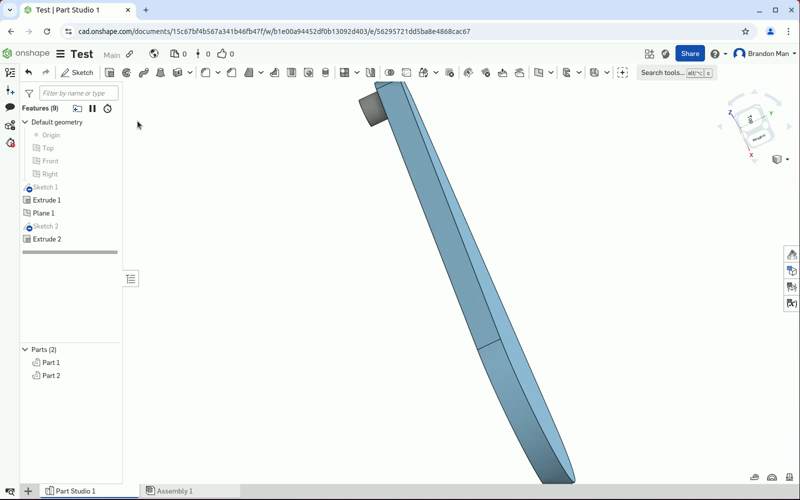
key(up, 2)
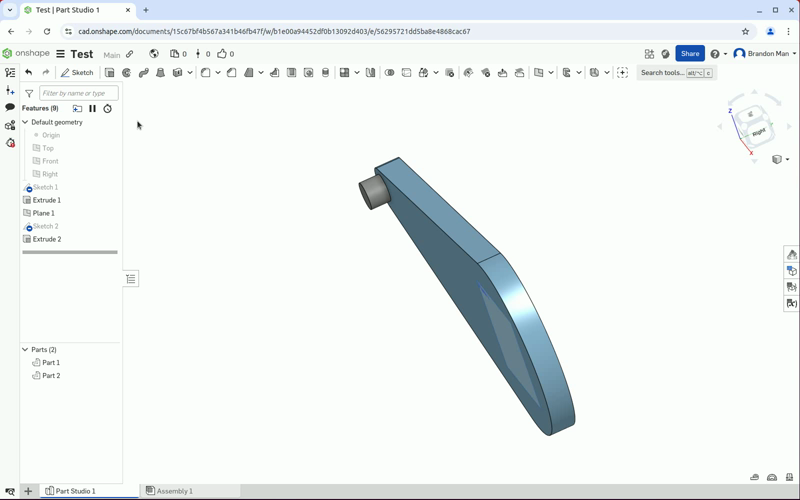
key(right, 2)
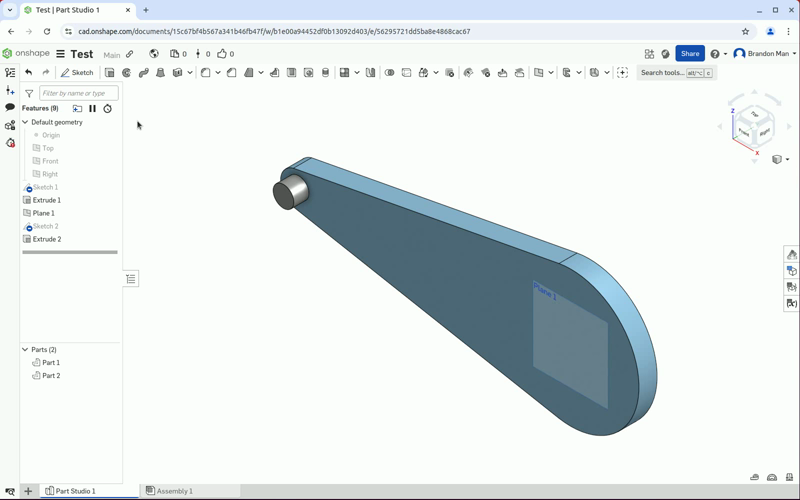
mouse_move(73, 189)
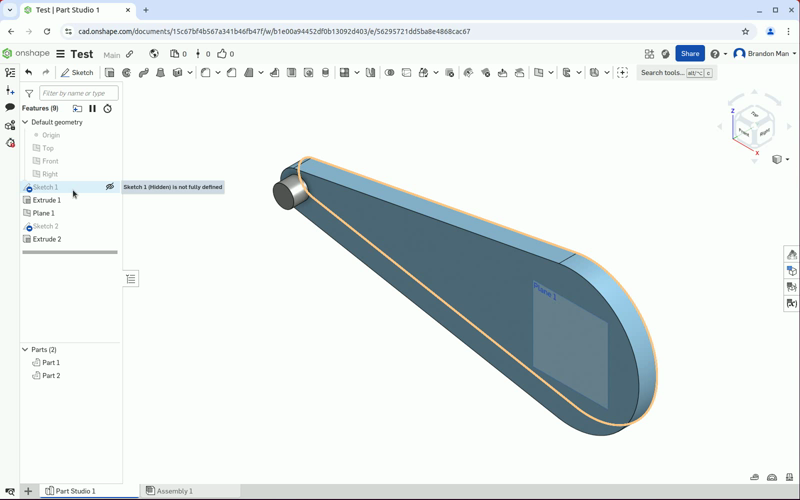
click(73, 189)